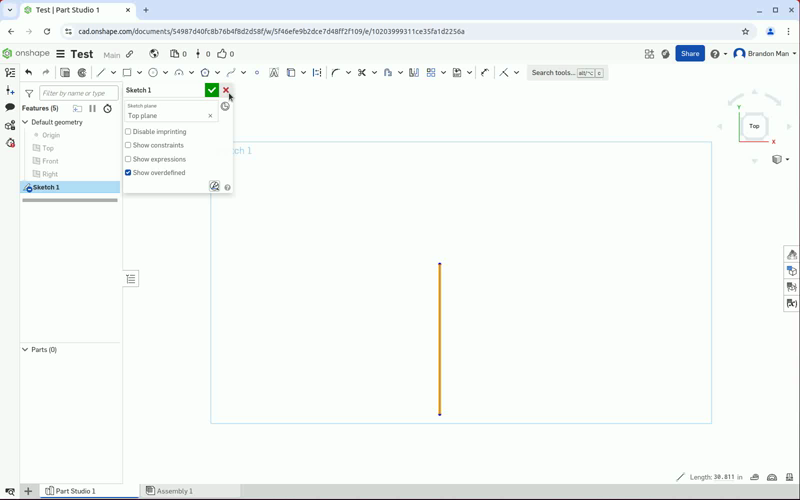
key(shift+h)
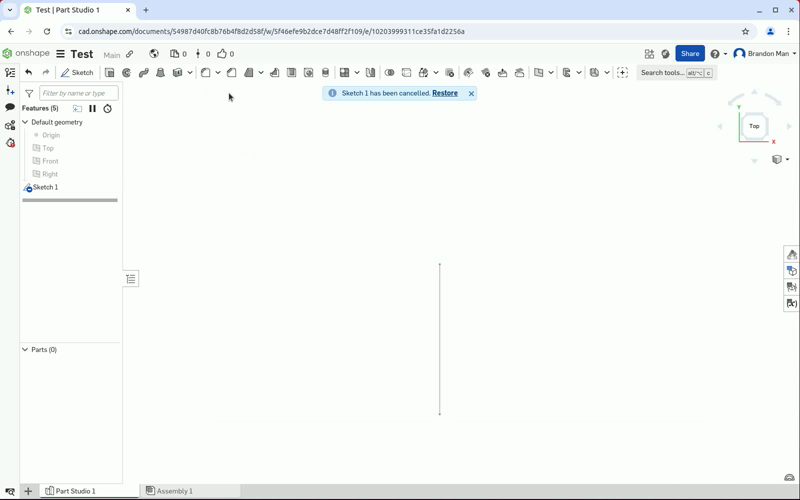
key(shift+s)
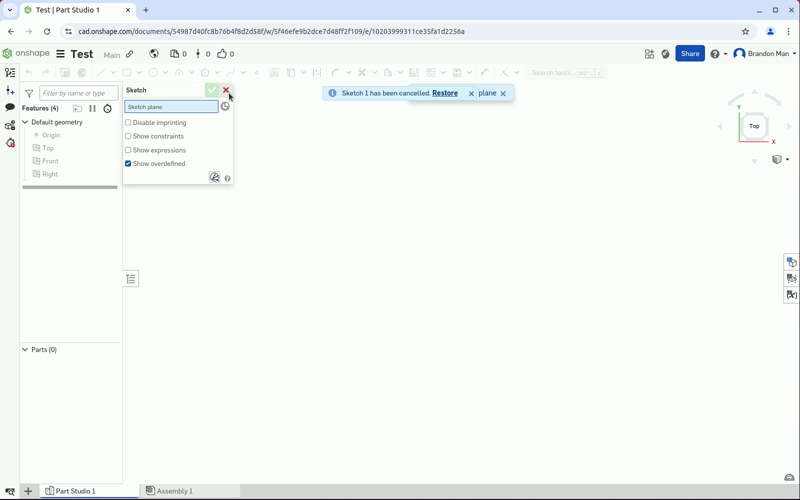
mouse_move(73, 150)
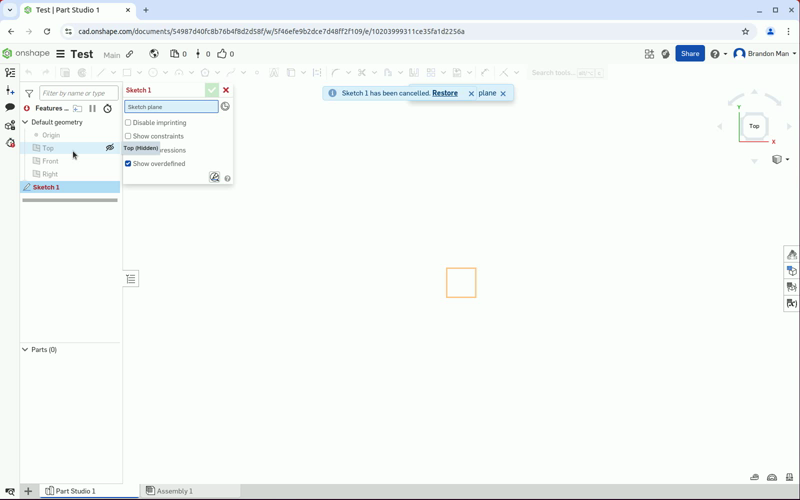
click(73, 150)
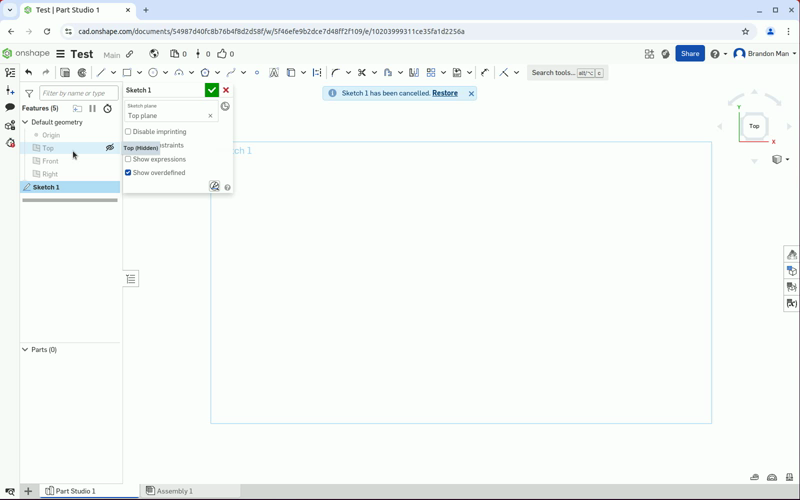
mouse_move(73, 352)
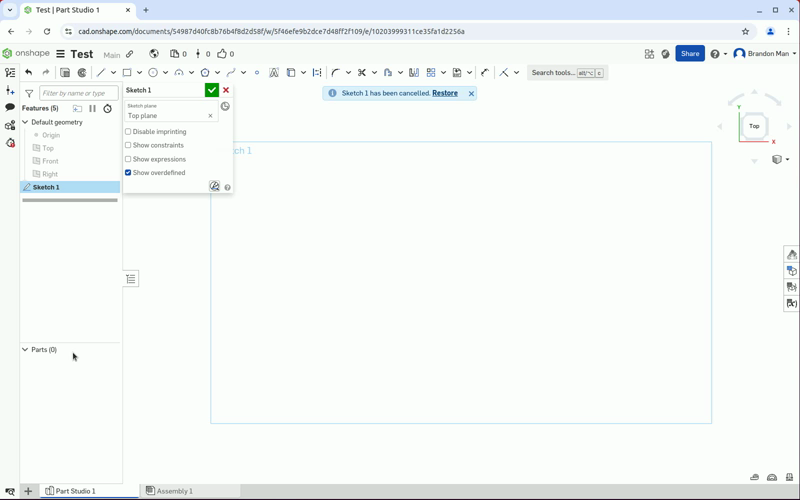
key(y)
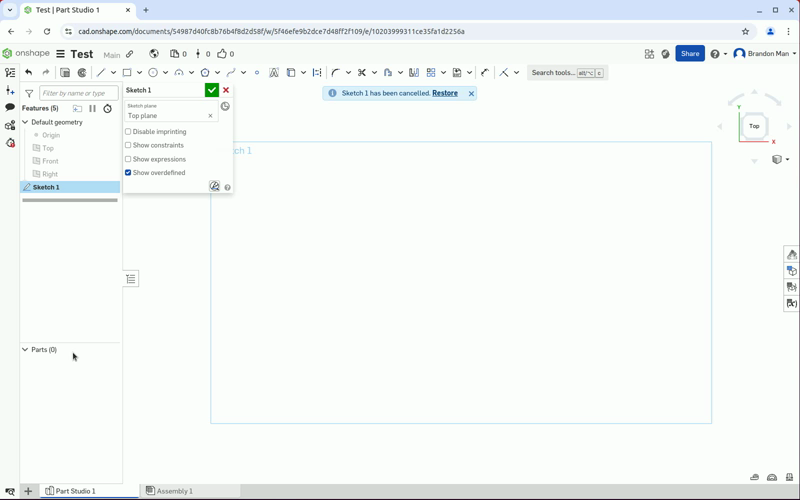
key(l)
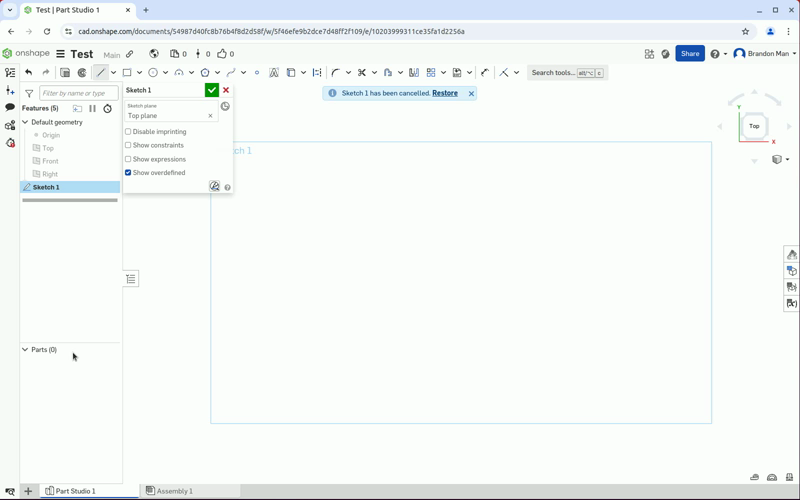
key_down(shift)
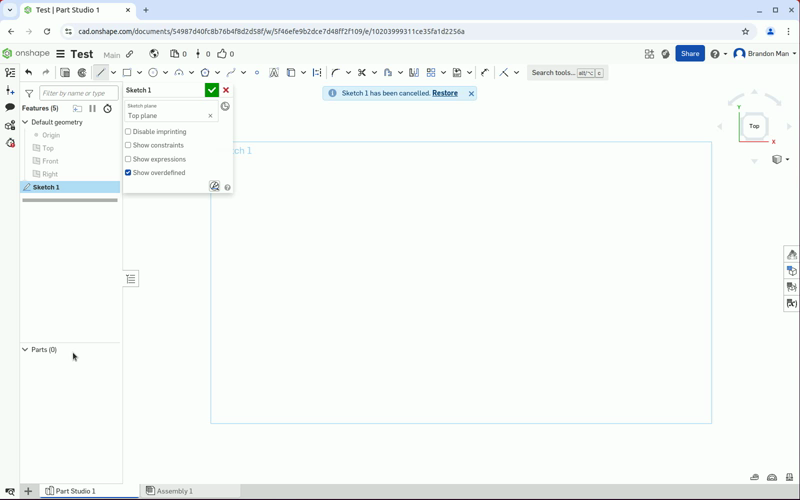
mouse_move(460, 282)
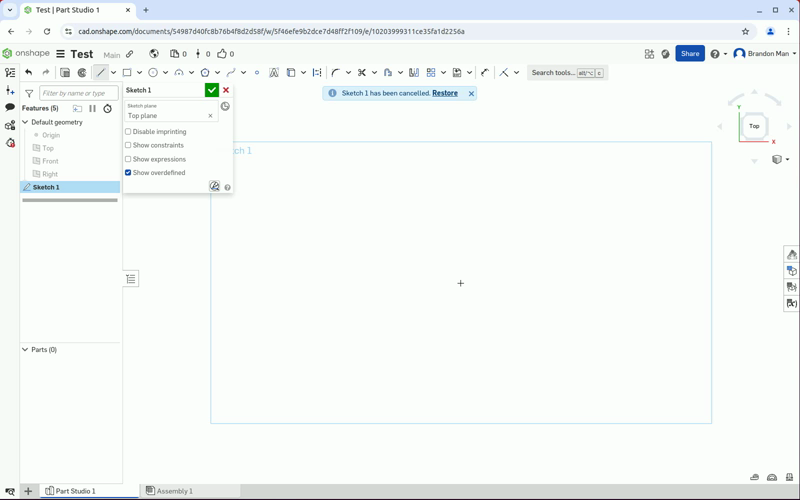
click(460, 282)
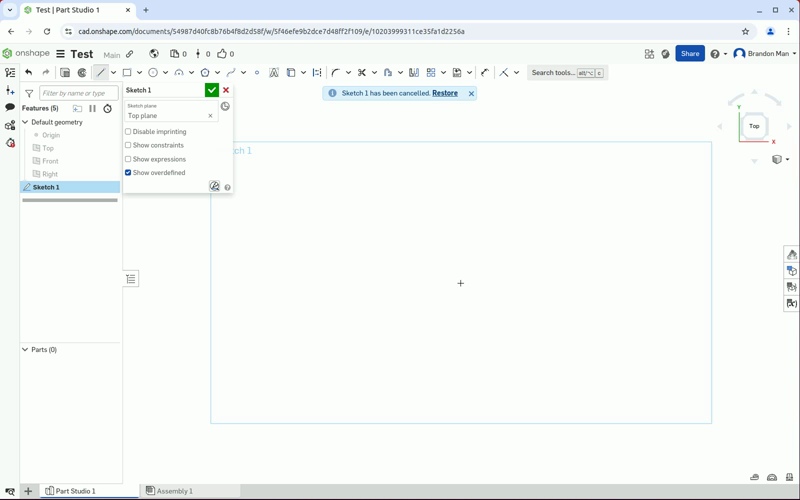
key_up(shift)
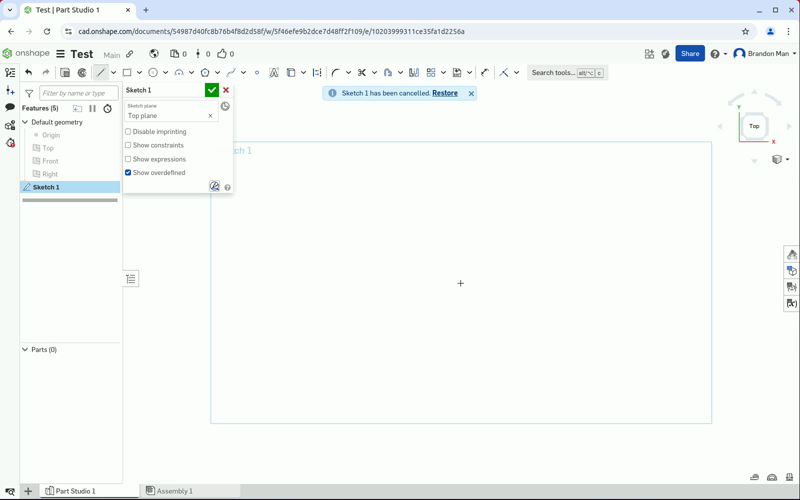
key_down(shift)
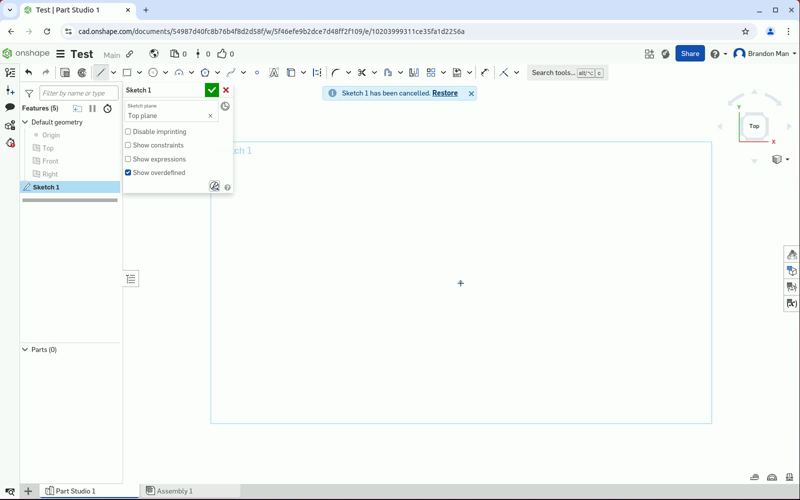
mouse_move(573, 282)
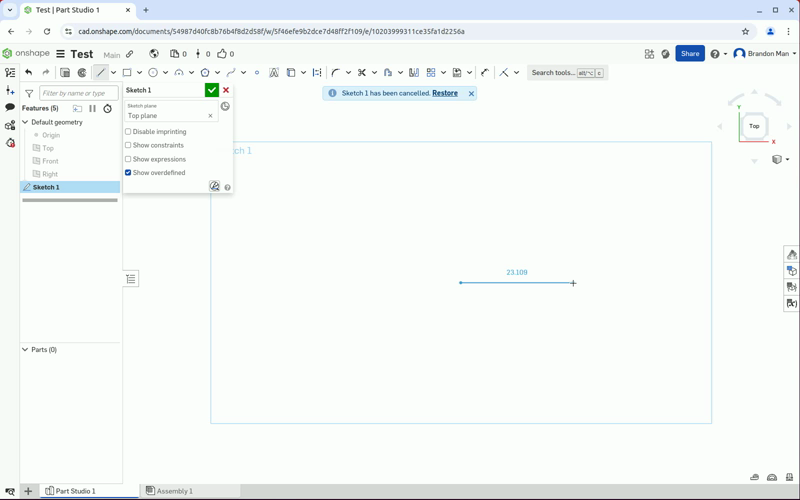
click(573, 282)
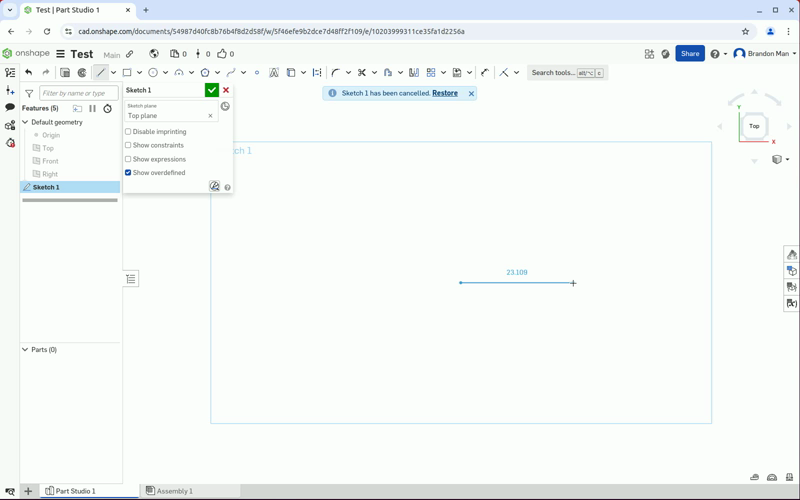
key_up(shift)
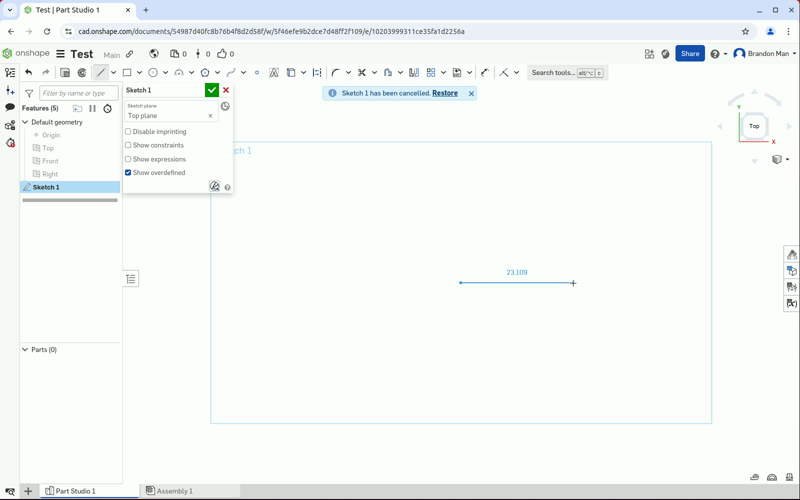
key_down(shift)
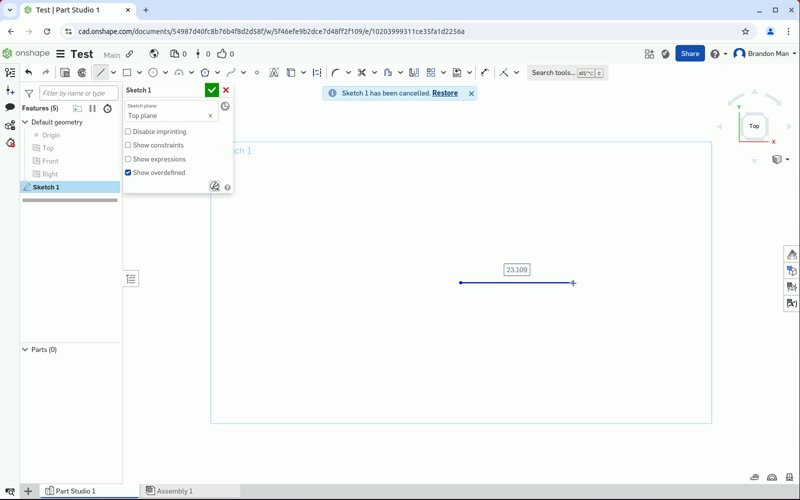
mouse_move(589, 282)
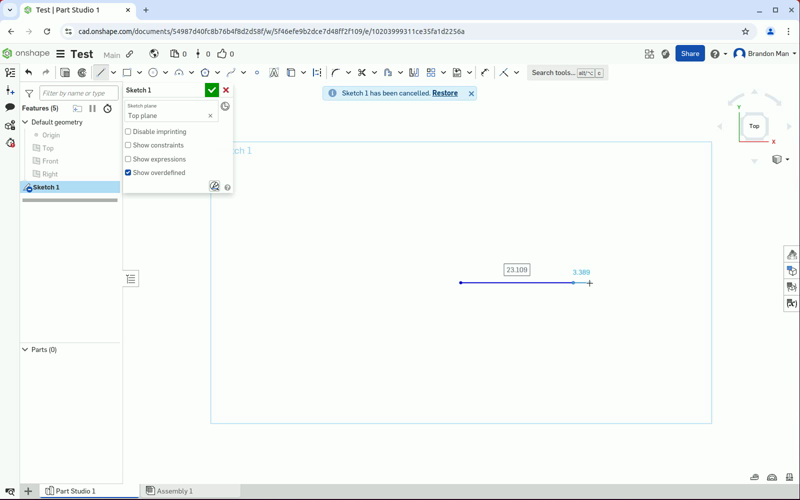
mouse_move(573, 271)
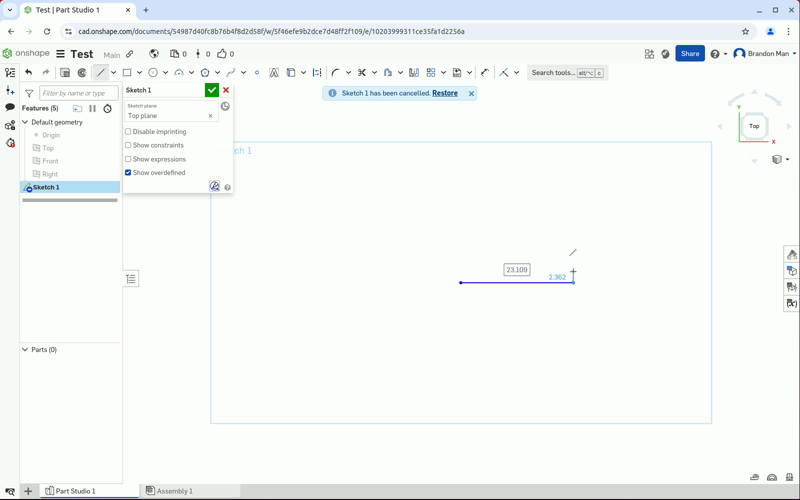
click(573, 271)
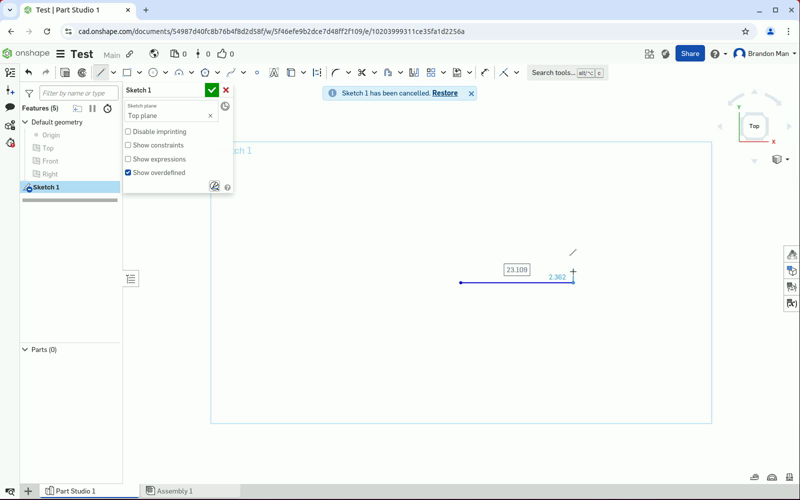
key_up(shift)
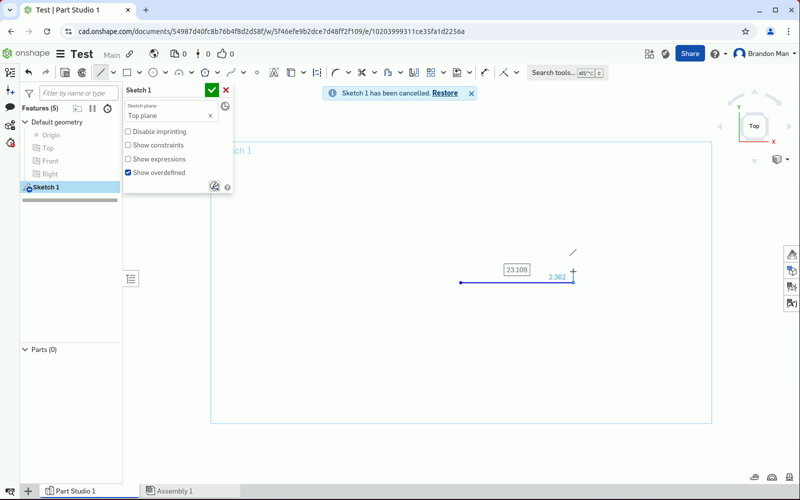
key_down(shift)
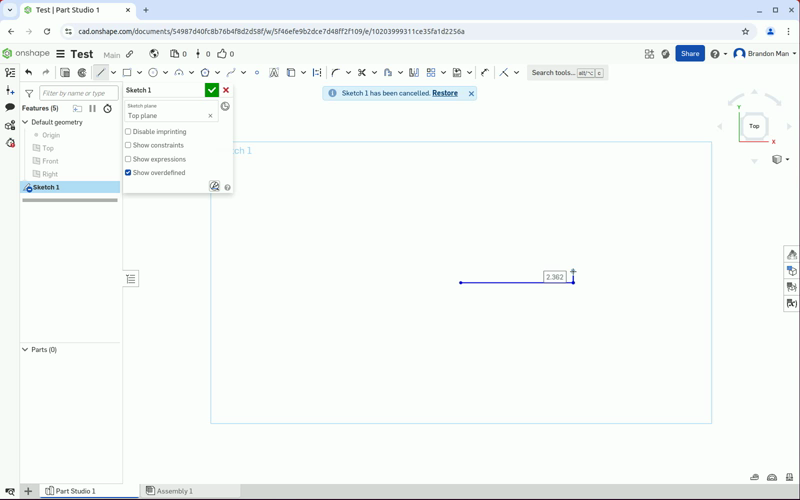
mouse_move(460, 271)
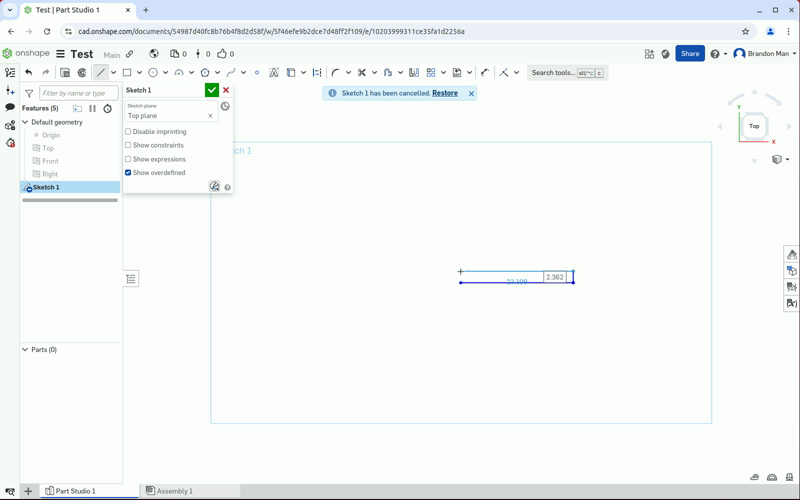
click(460, 271)
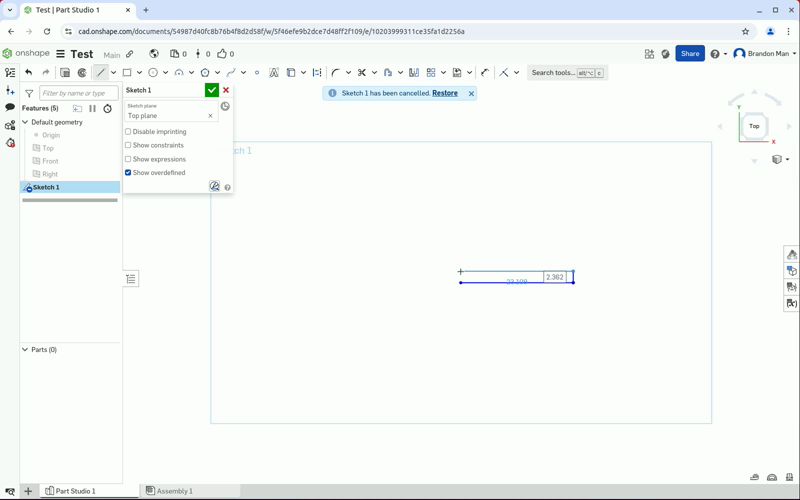
key_up(shift)
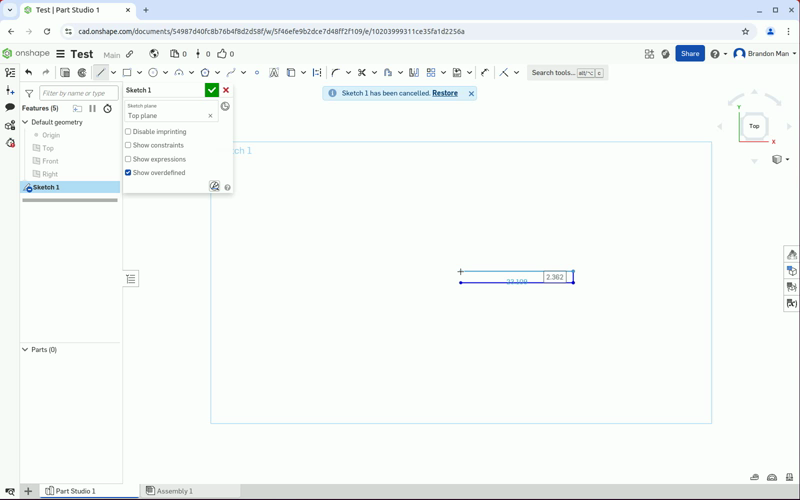
mouse_move(490, 271)
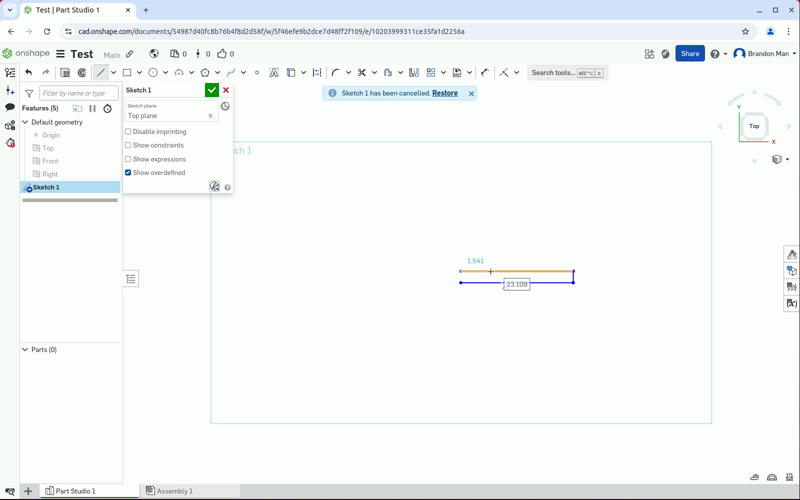
key_down(shift)
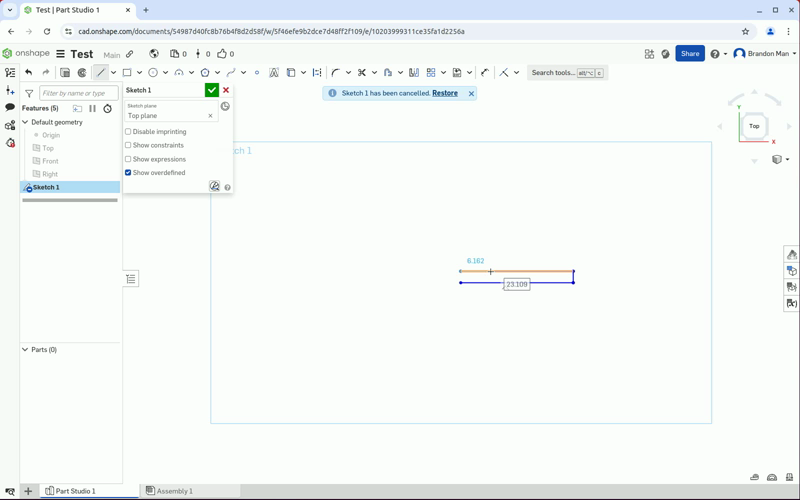
mouse_move(460, 282)
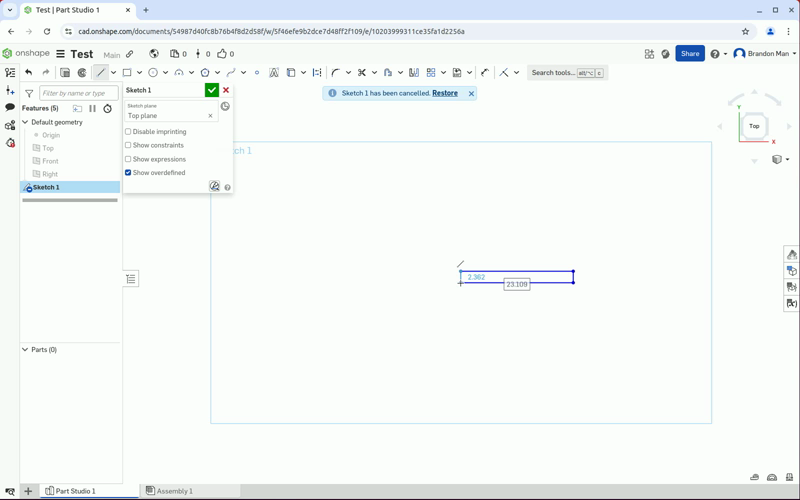
key_up(shift)
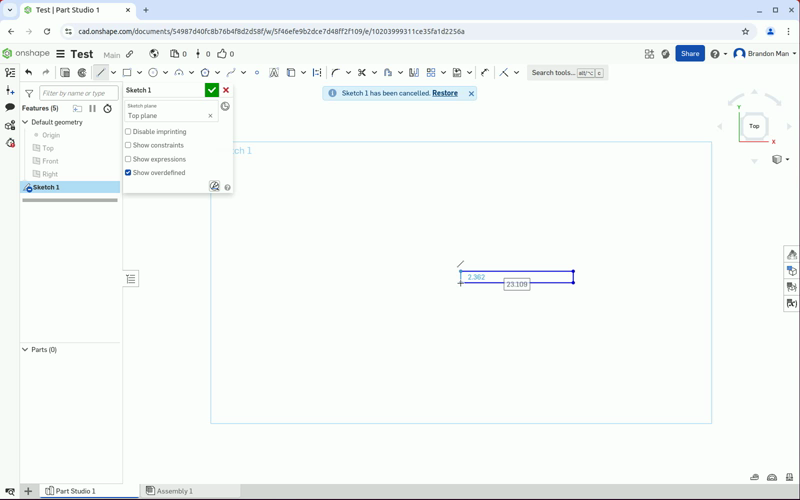
click(460, 282)
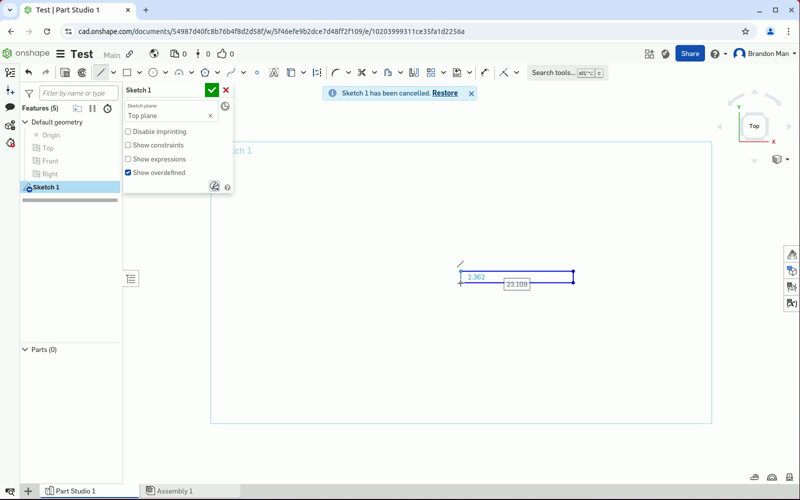
key(esc)
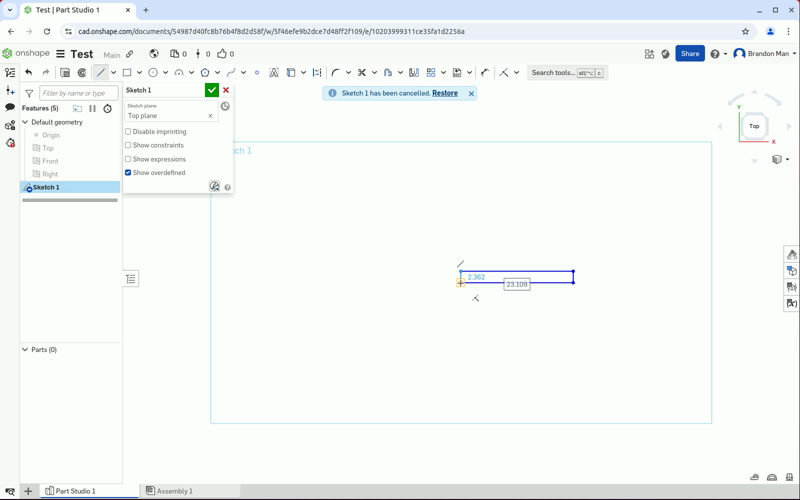
mouse_move(472, 276)
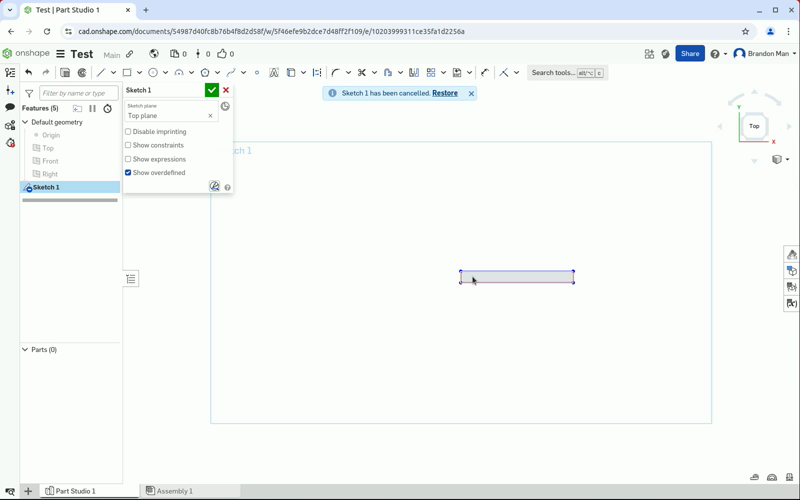
scroll(6)
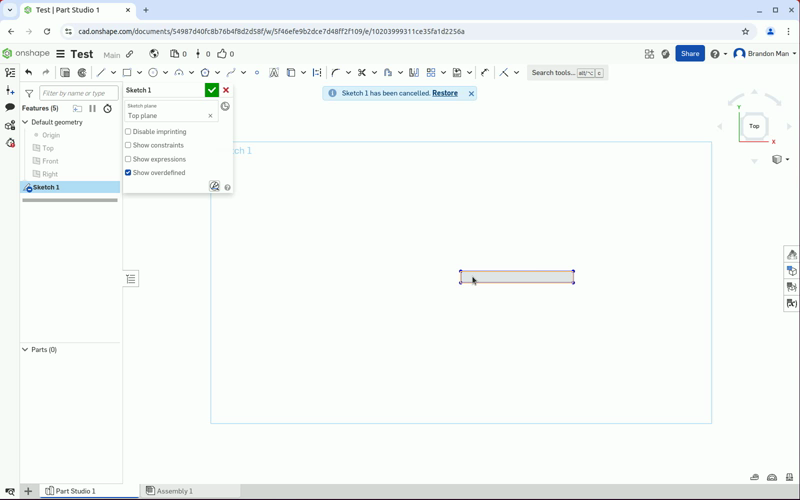
scroll(6)
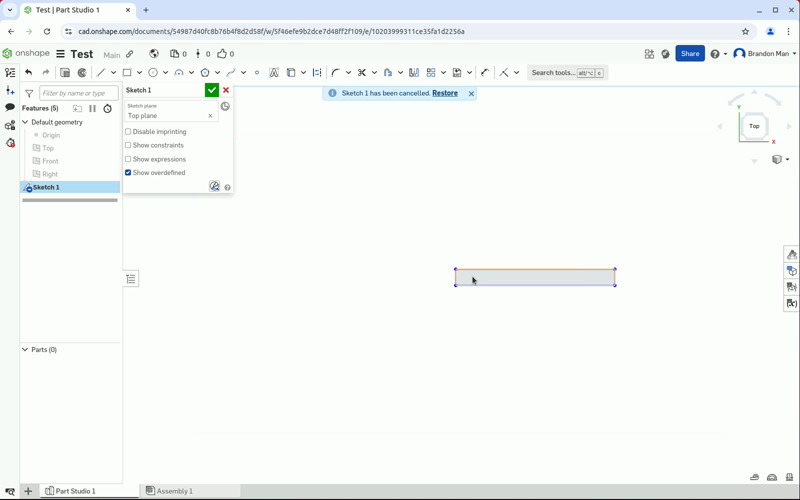
scroll(6)
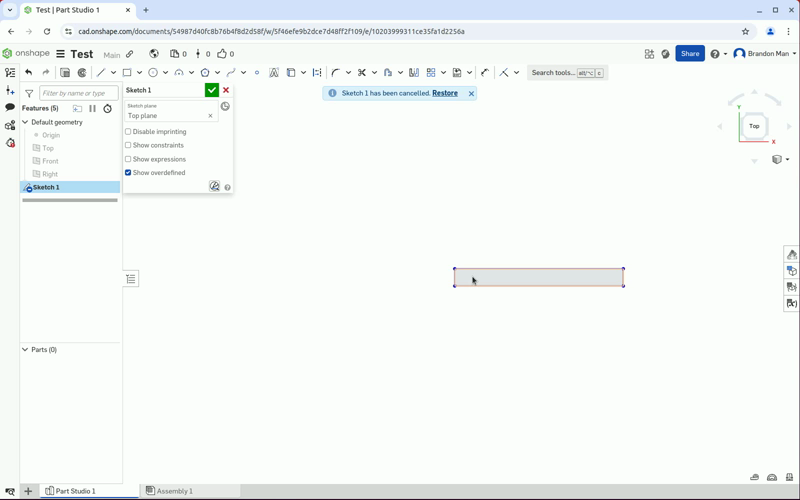
scroll(6)
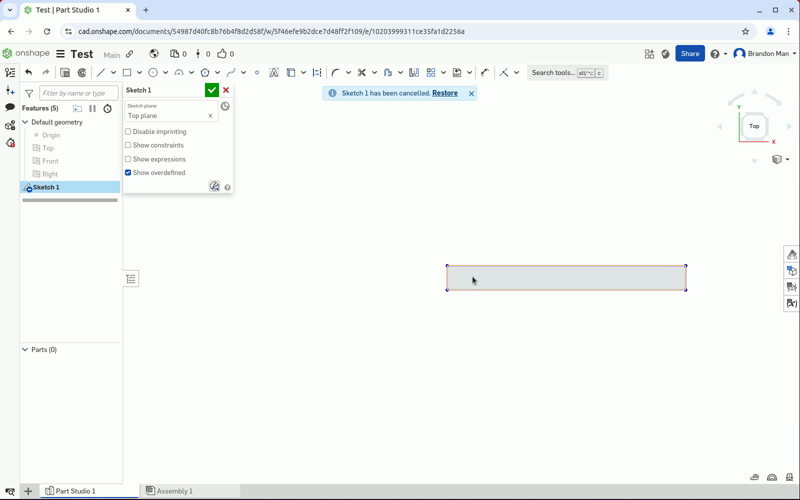
scroll(6)
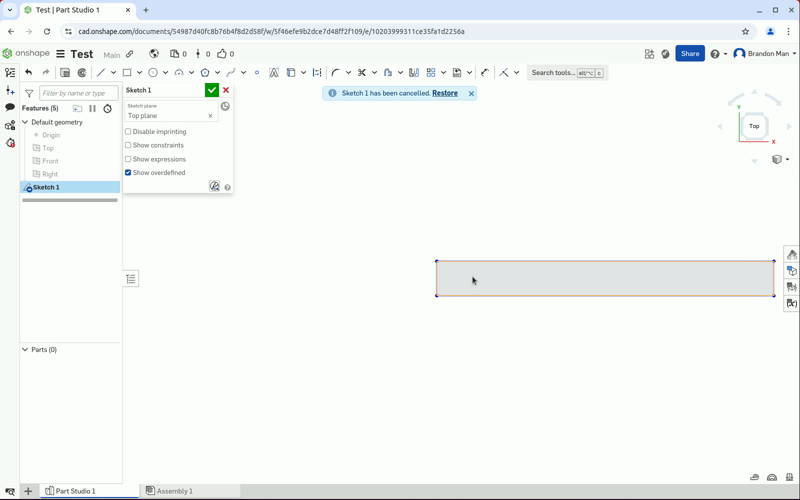
scroll(6)
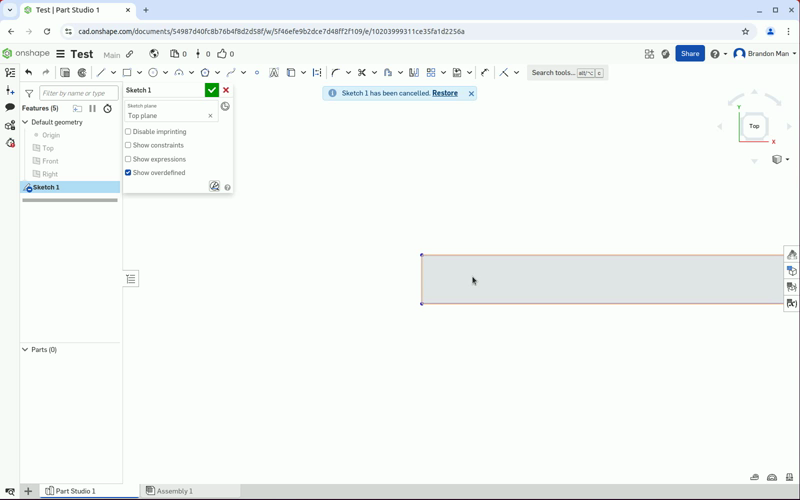
scroll(6)
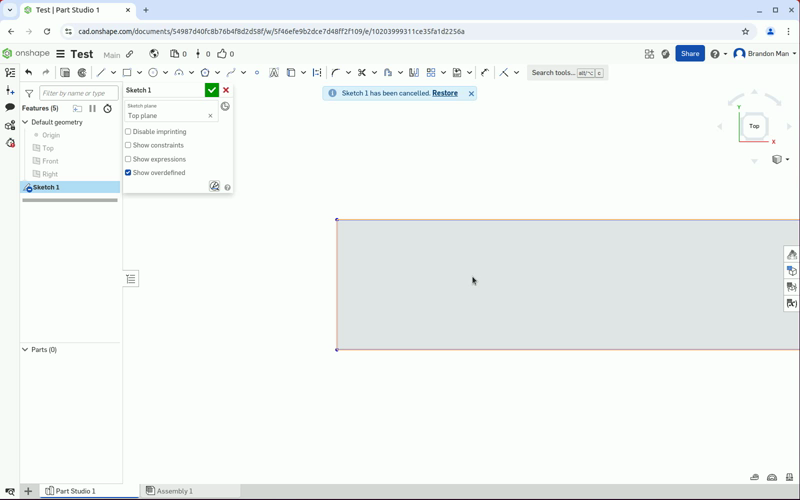
click(472, 276)
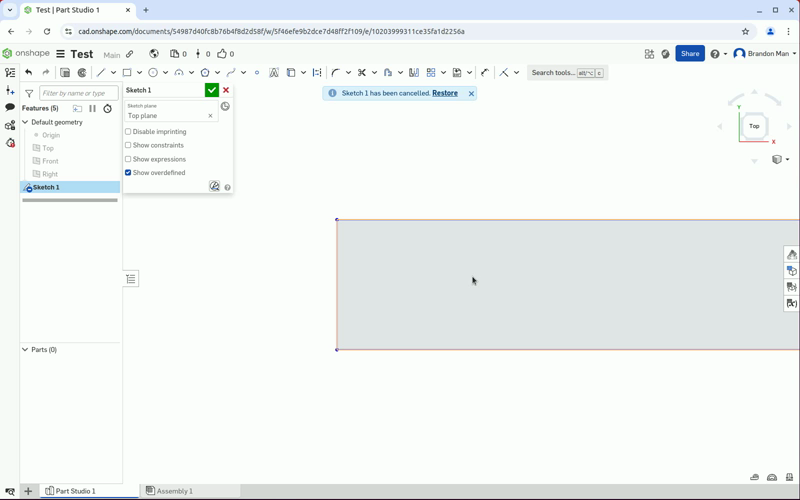
scroll(-6)
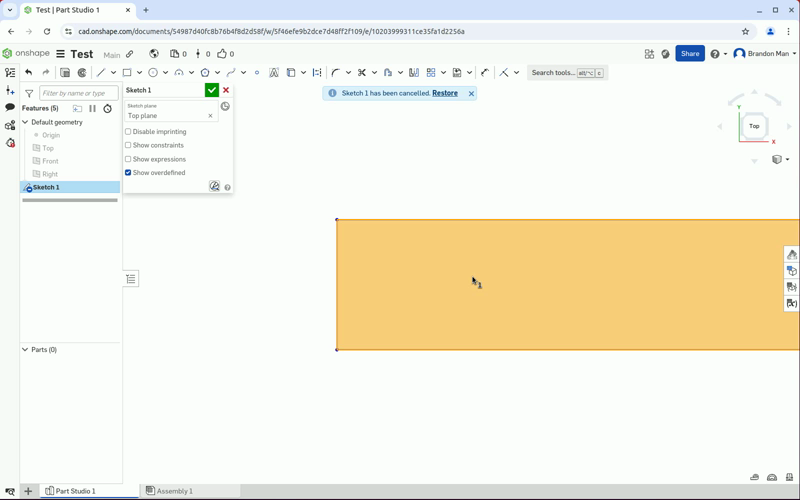
scroll(-6)
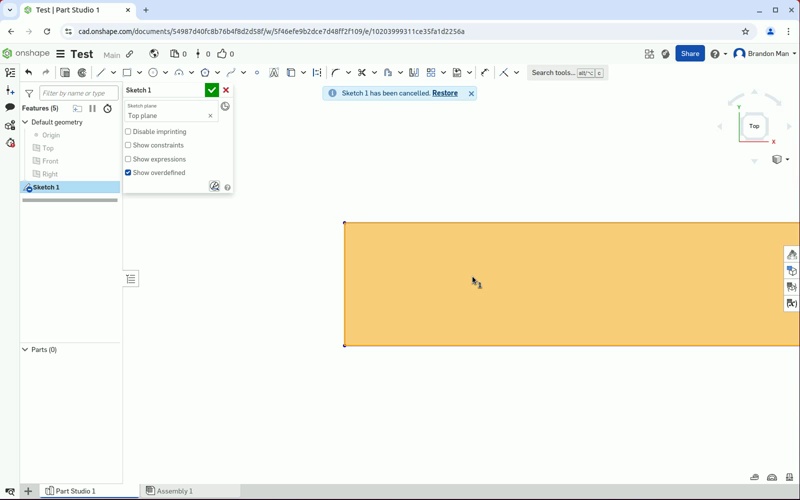
scroll(-6)
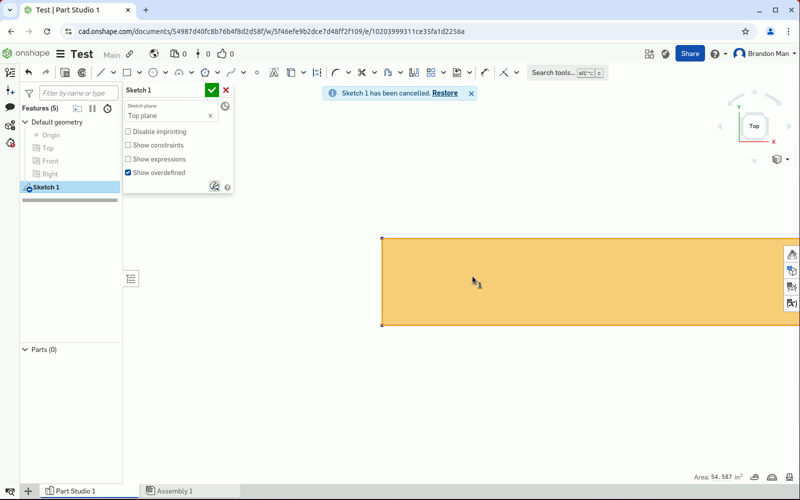
scroll(-6)
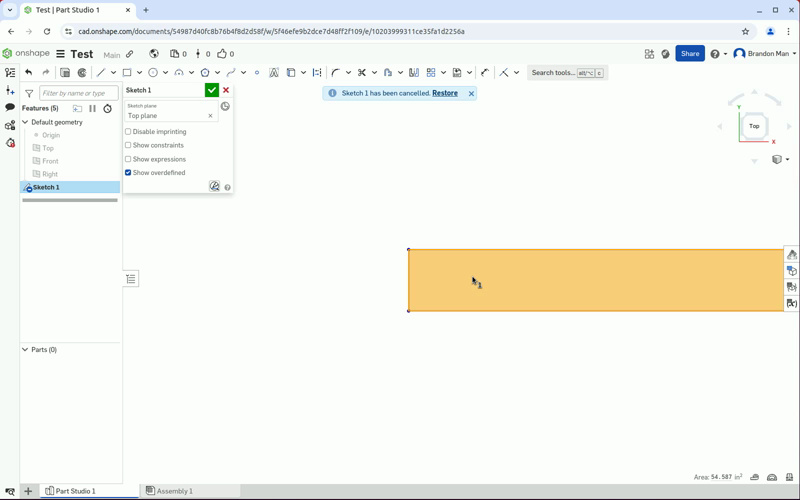
scroll(-6)
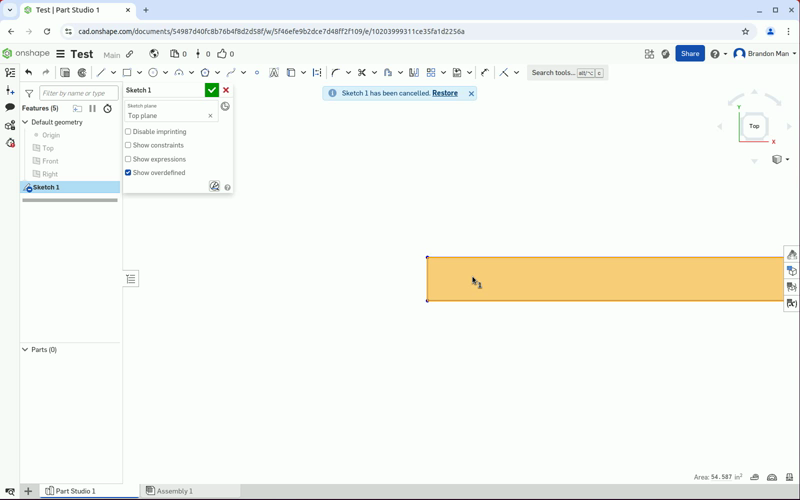
scroll(-6)
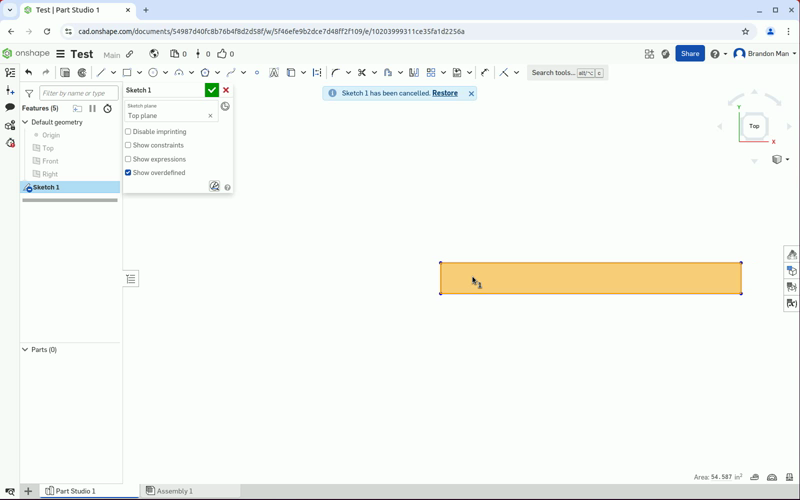
scroll(-6)
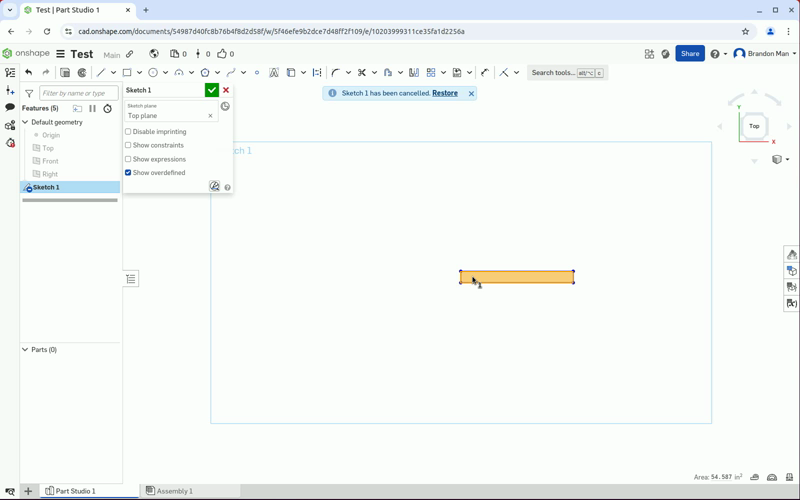
mouse_move(73, 352)
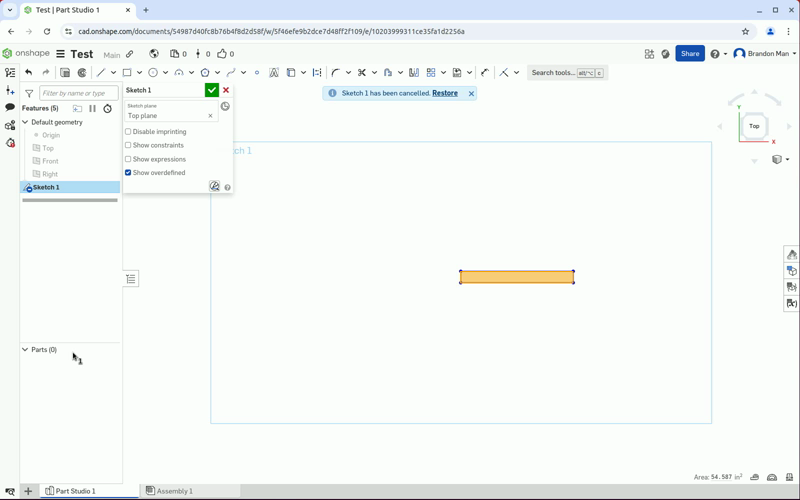
key(shift+y)
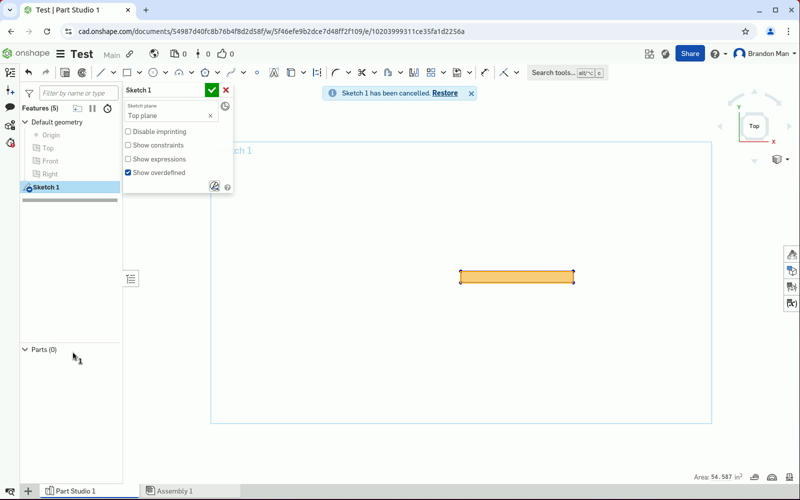
key(shift+e)
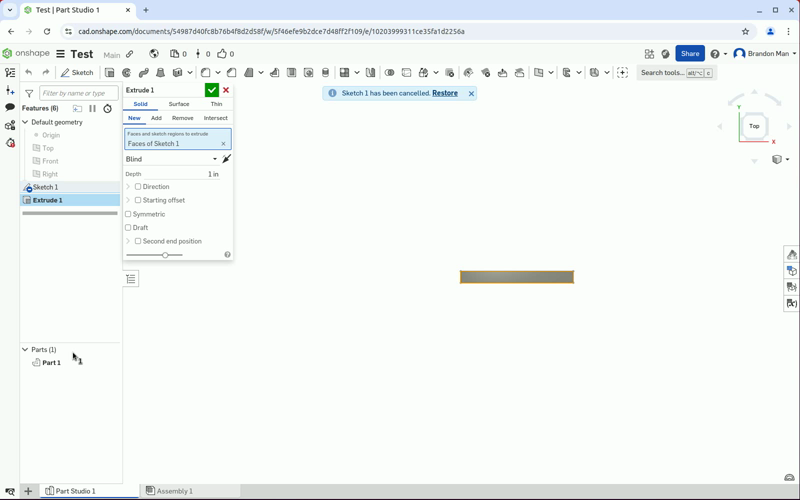
mouse_move(143, 106)
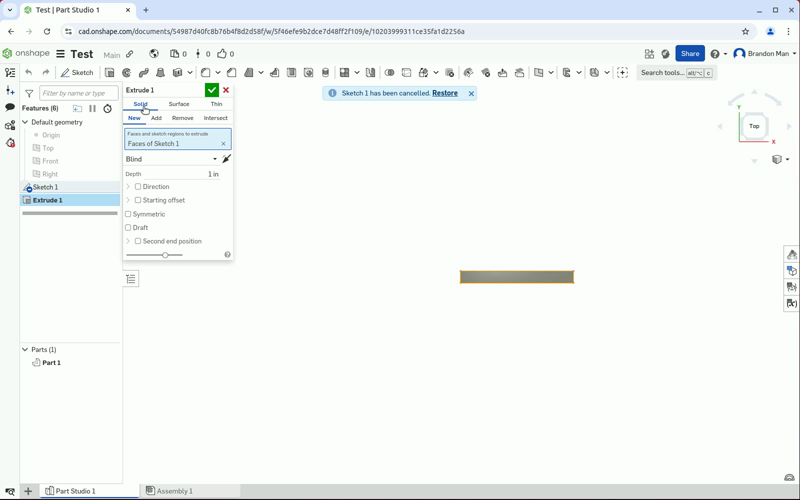
click(143, 106)
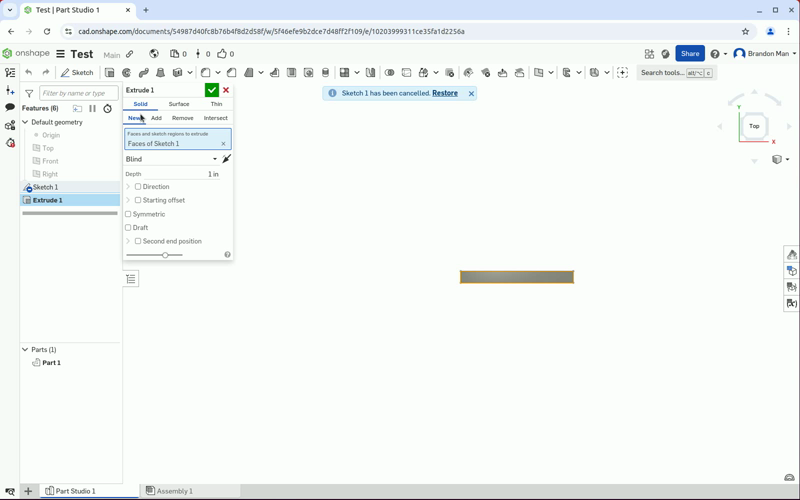
mouse_move(137, 120)
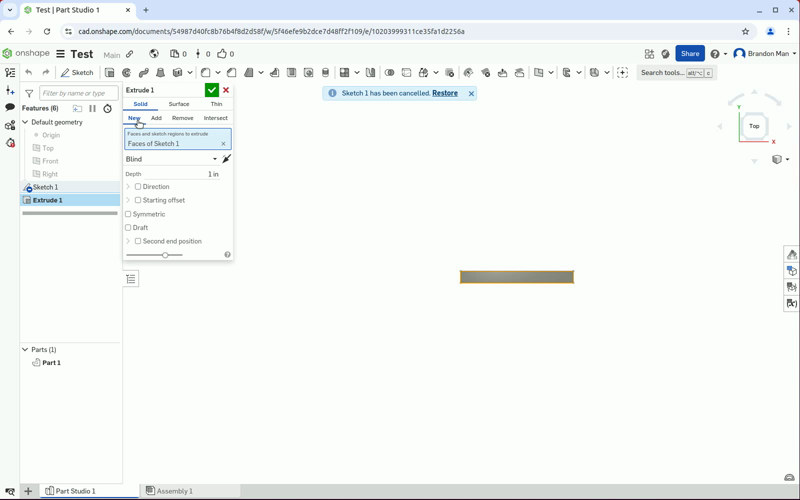
click(137, 120)
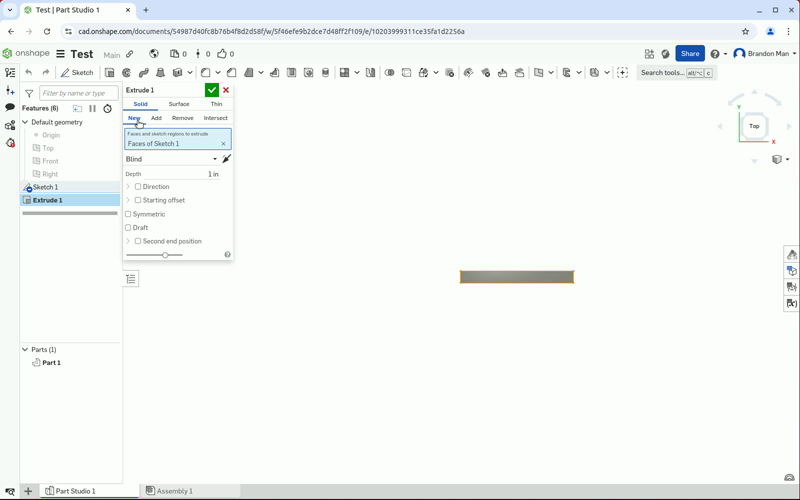
key(tab, 4)
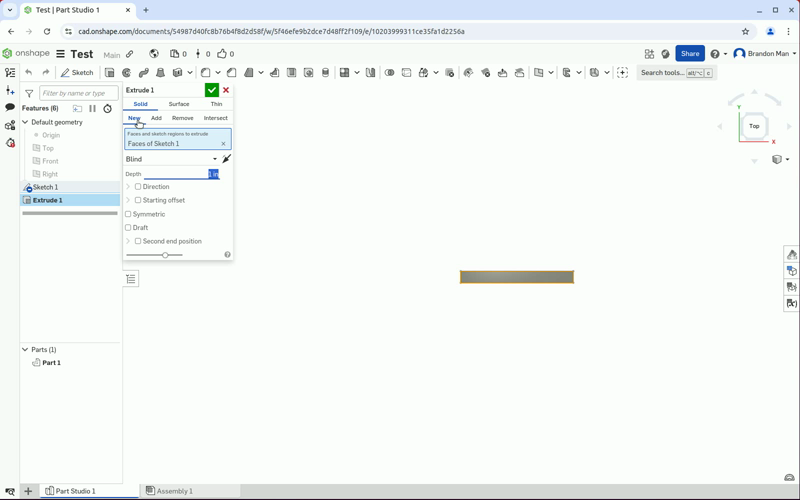
text(0.722)
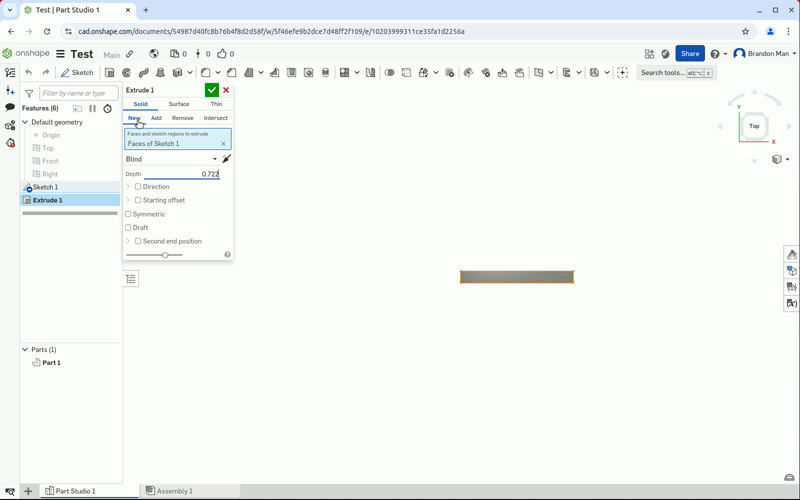
key(enter)
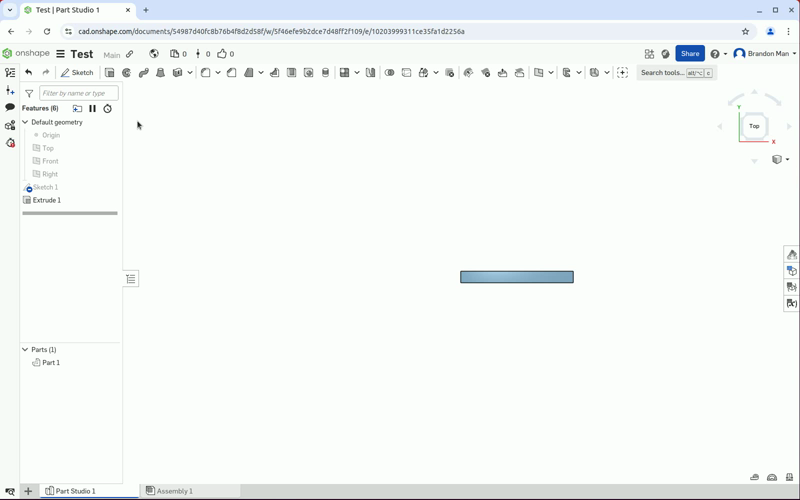
key(shift+h)
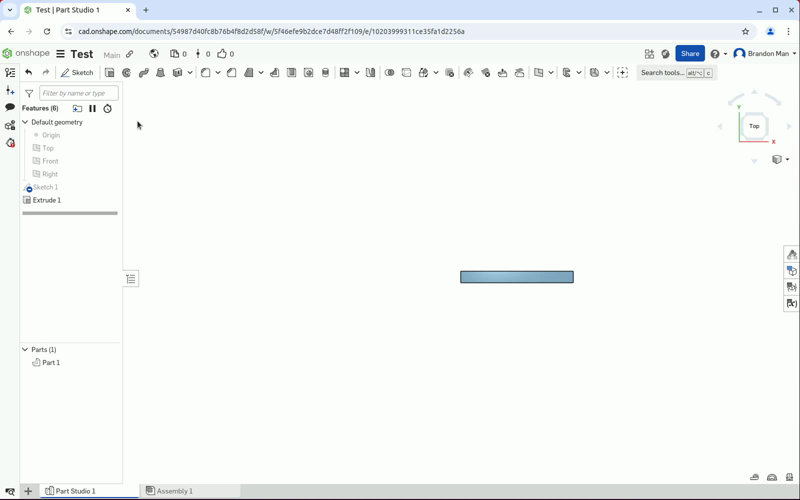
key(shift+h)
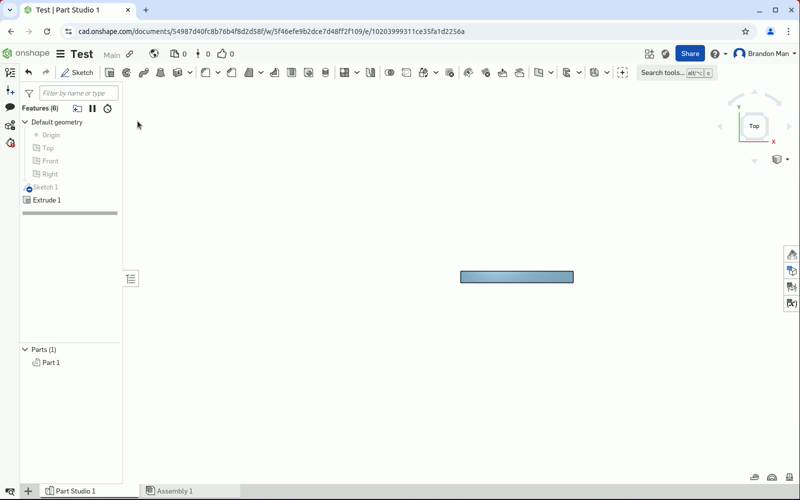
mouse_move(73, 189)
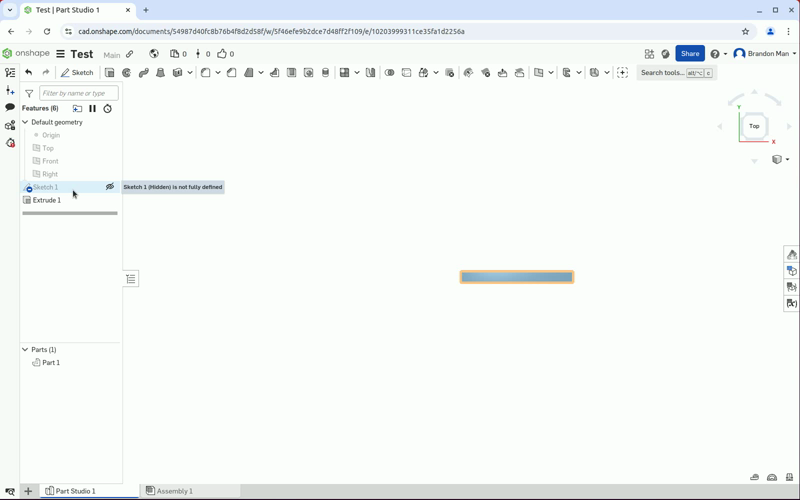
click(73, 189)
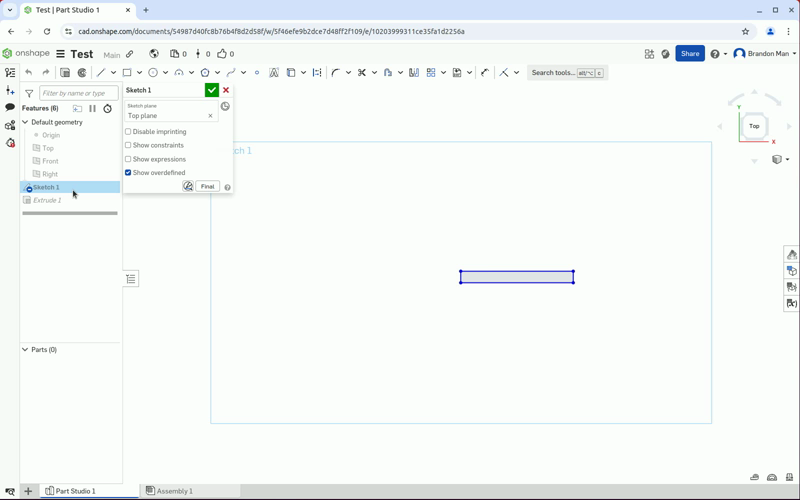
mouse_move(229, 92)
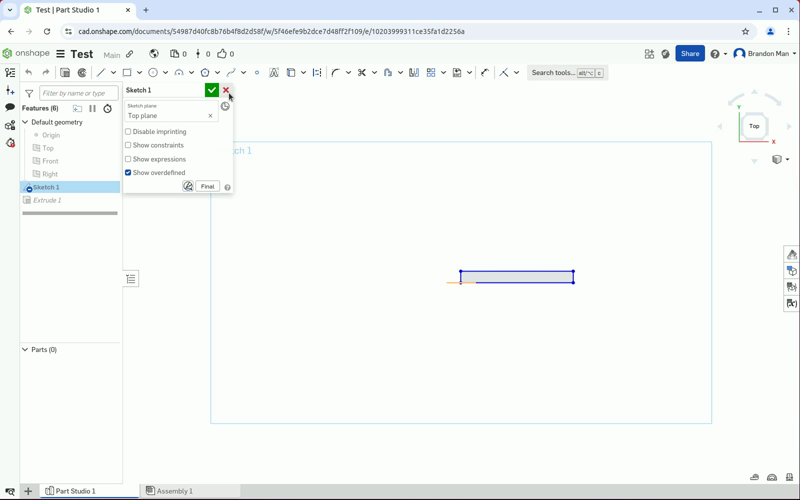
click(229, 92)
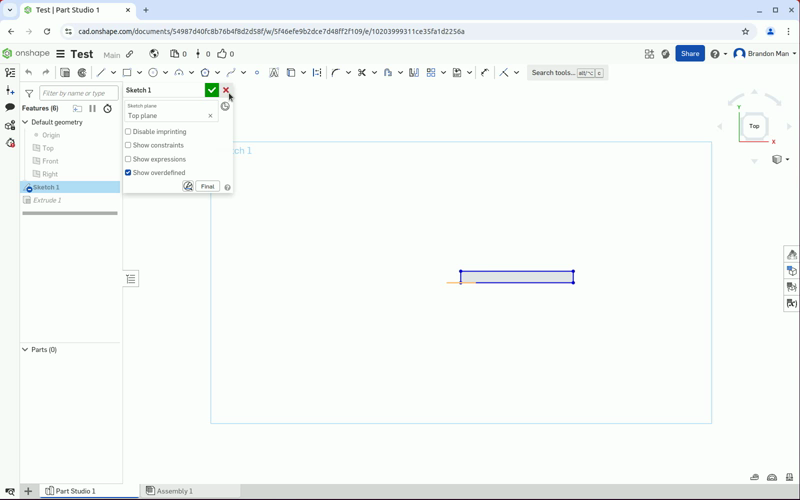
key(shift+s)
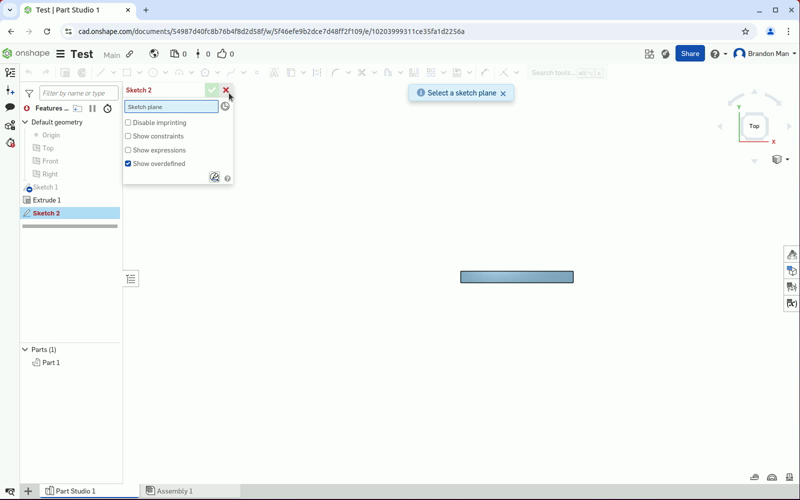
mouse_move(73, 150)
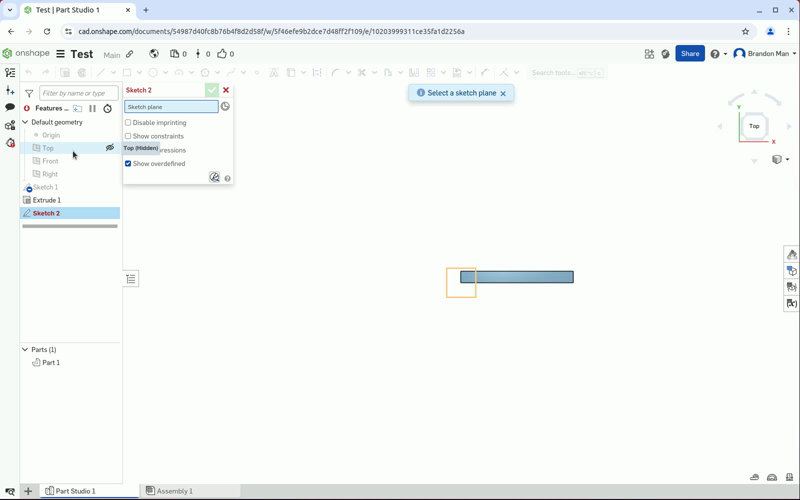
click(73, 150)
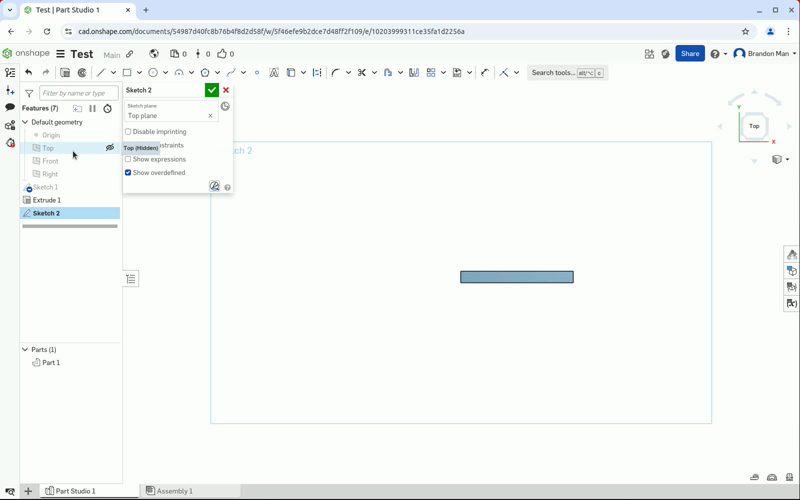
mouse_move(73, 352)
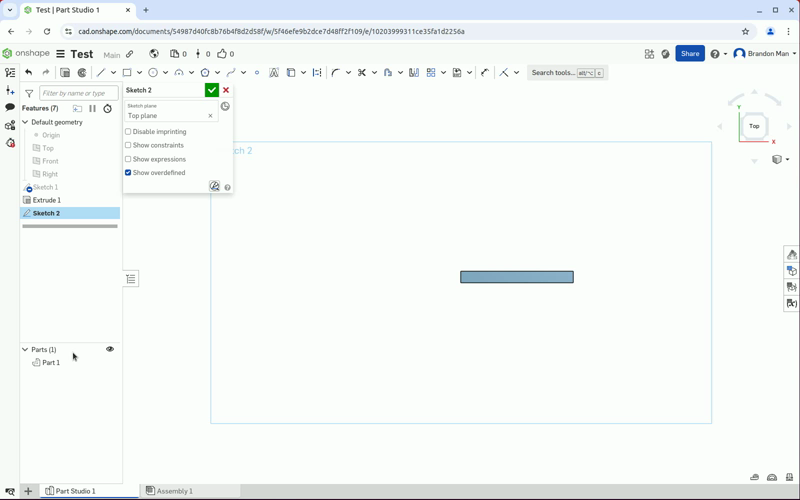
key(y)
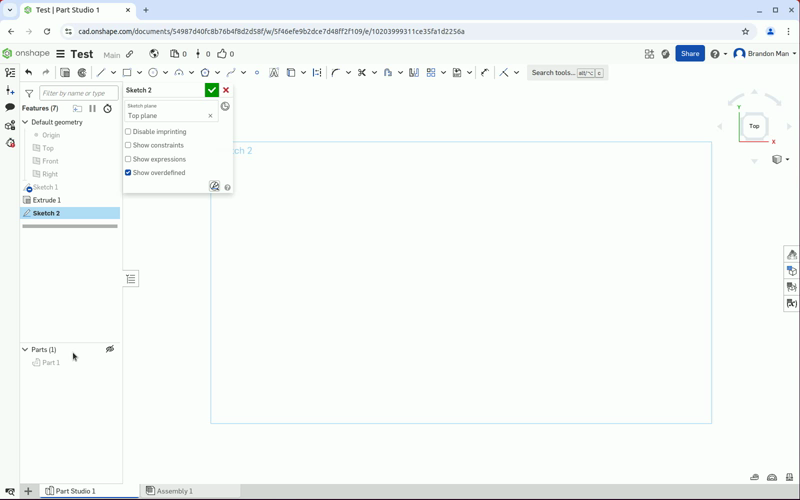
key(l)
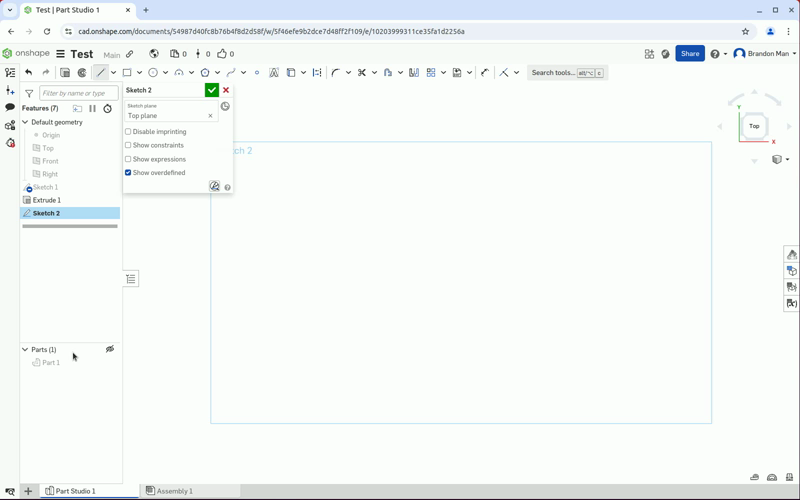
key_down(shift)
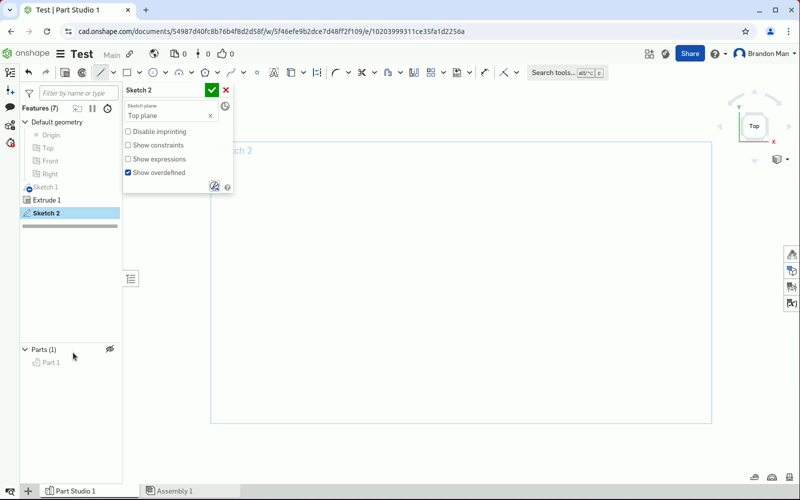
mouse_move(460, 270)
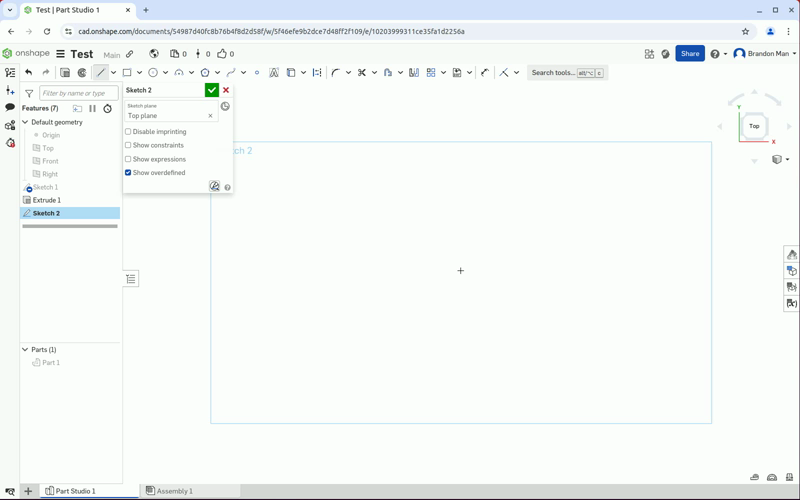
click(460, 270)
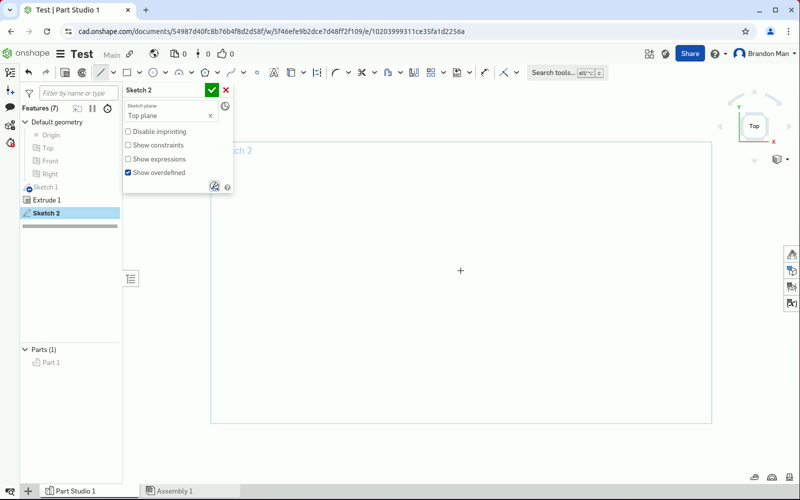
key_up(shift)
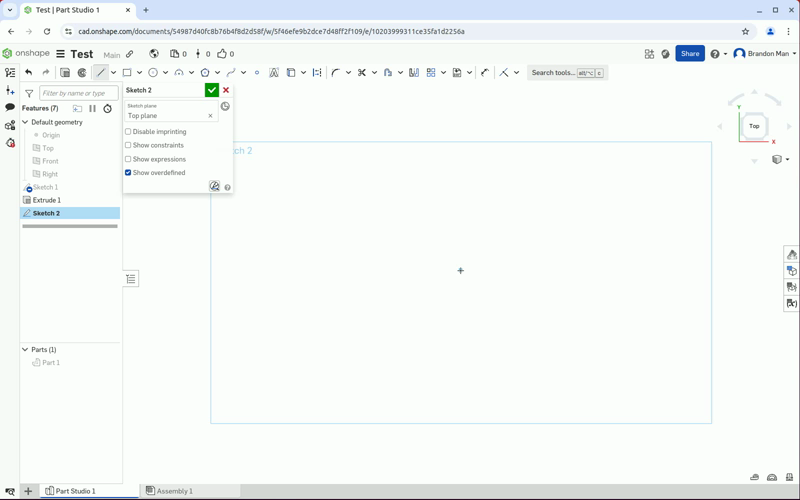
key_down(shift)
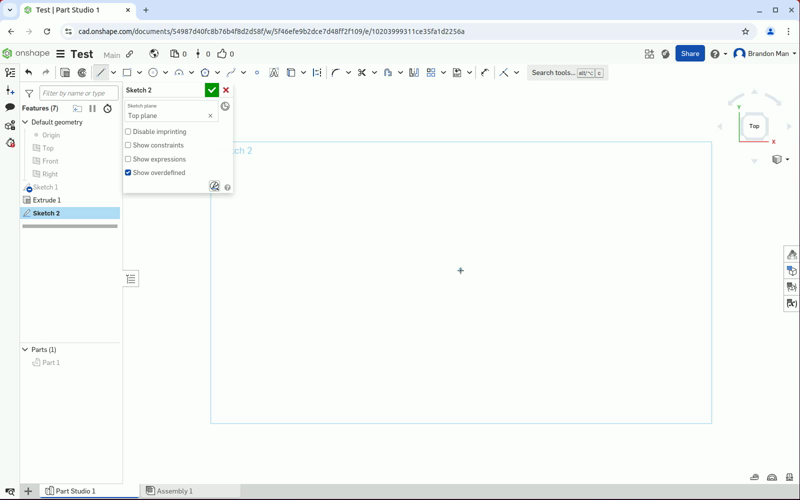
mouse_move(573, 270)
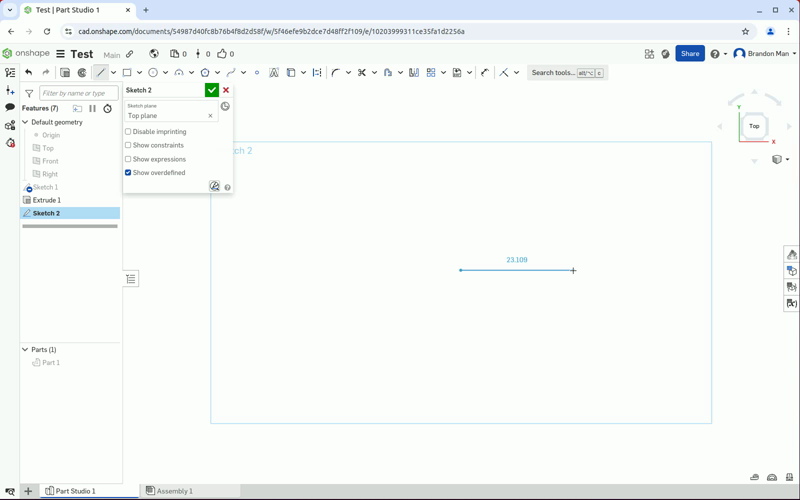
click(573, 270)
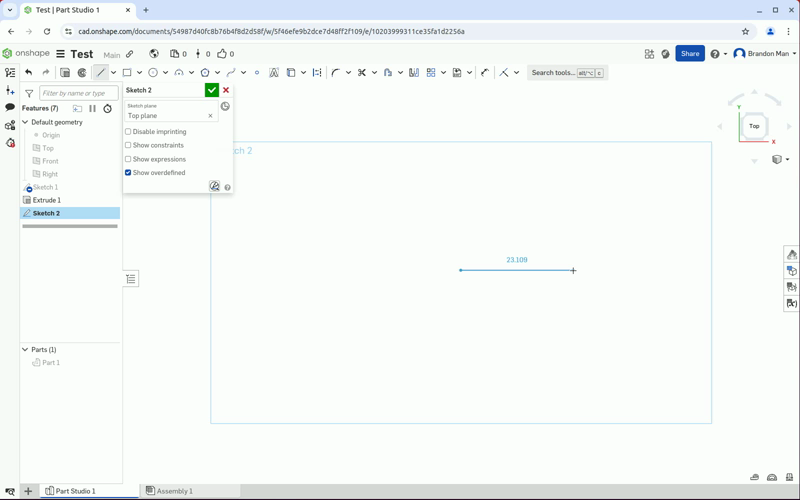
key_up(shift)
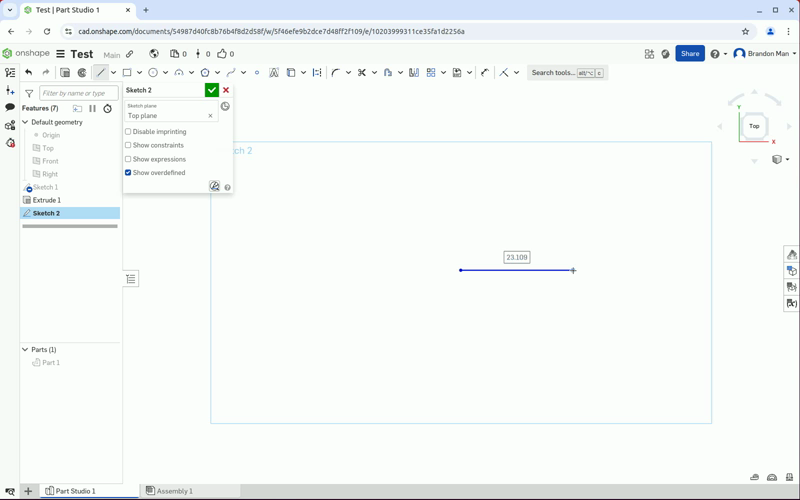
key_down(shift)
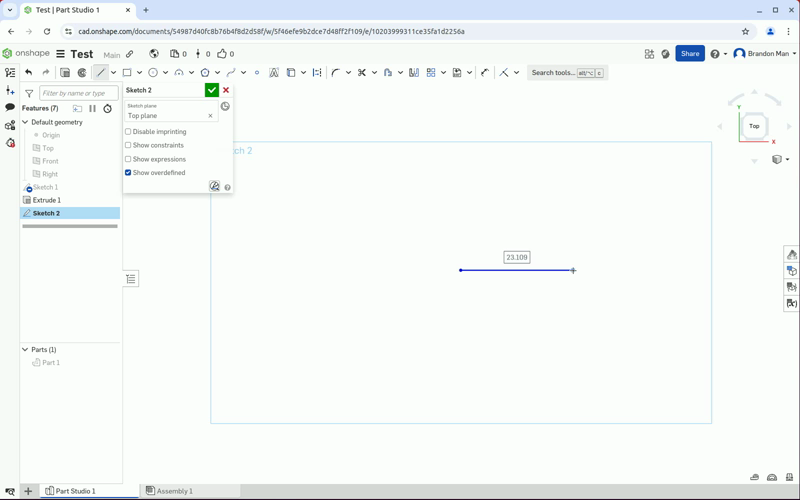
mouse_move(589, 270)
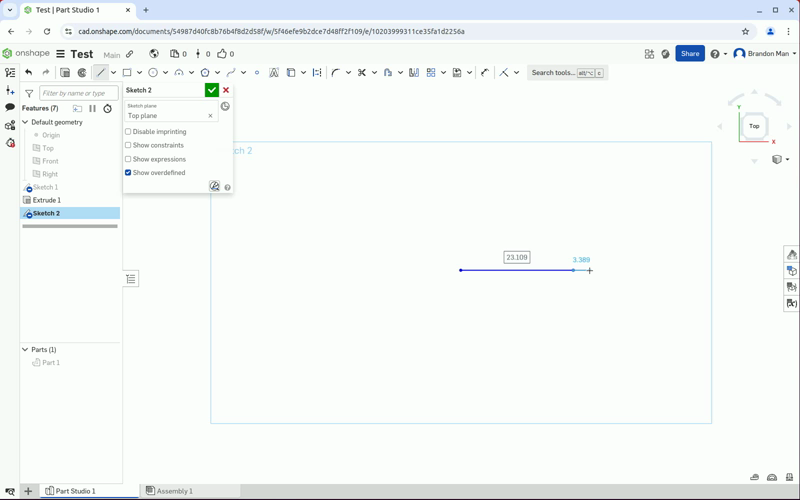
mouse_move(573, 258)
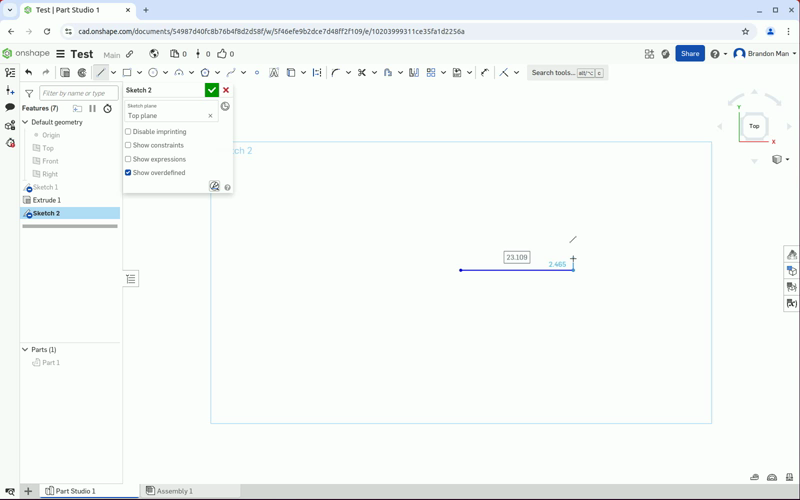
click(573, 258)
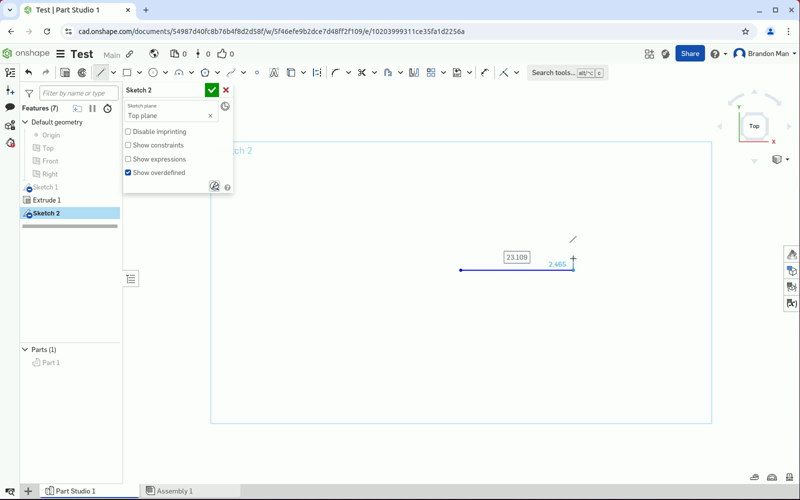
key_up(shift)
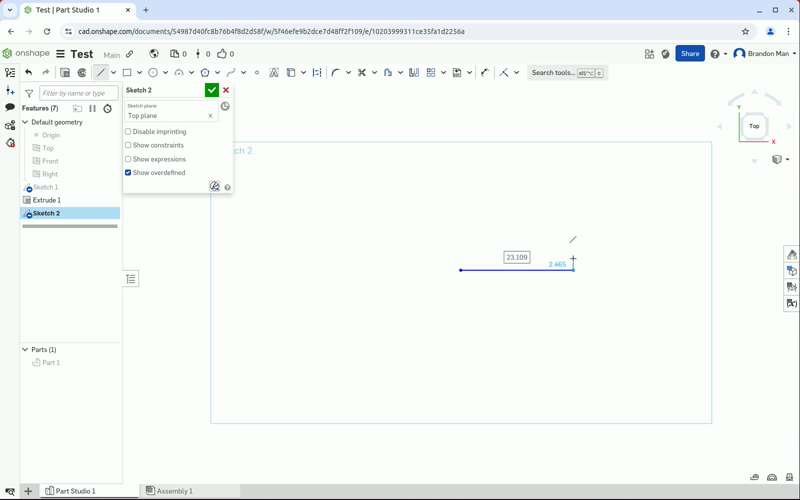
key_down(shift)
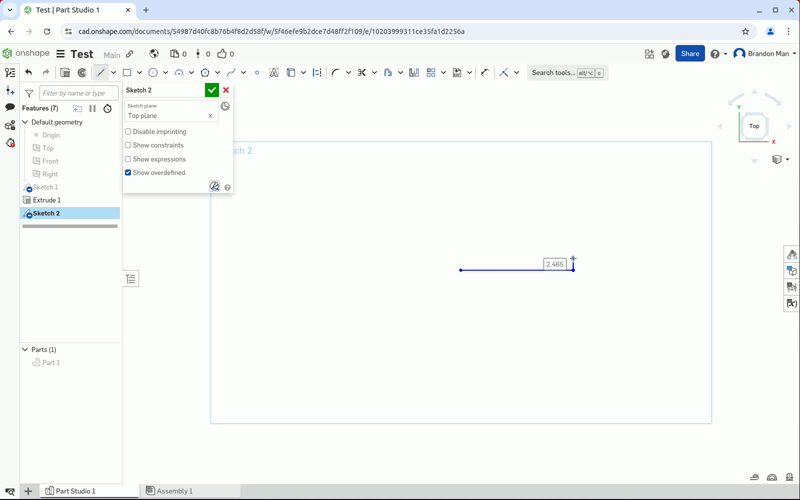
mouse_move(460, 258)
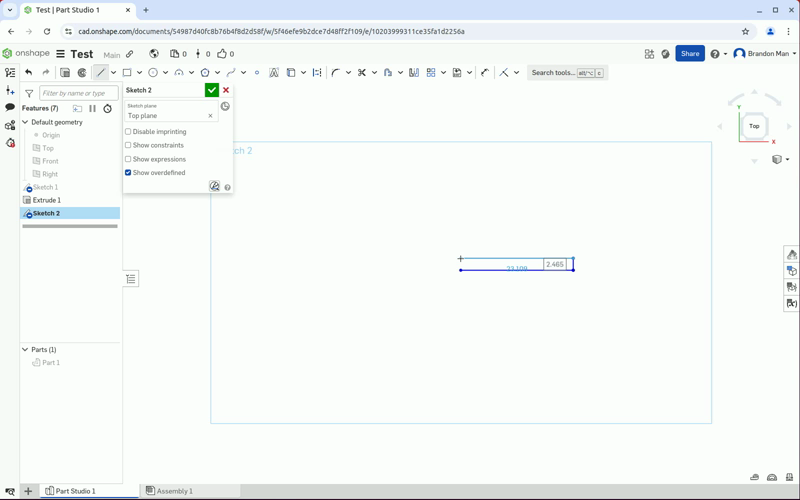
click(460, 258)
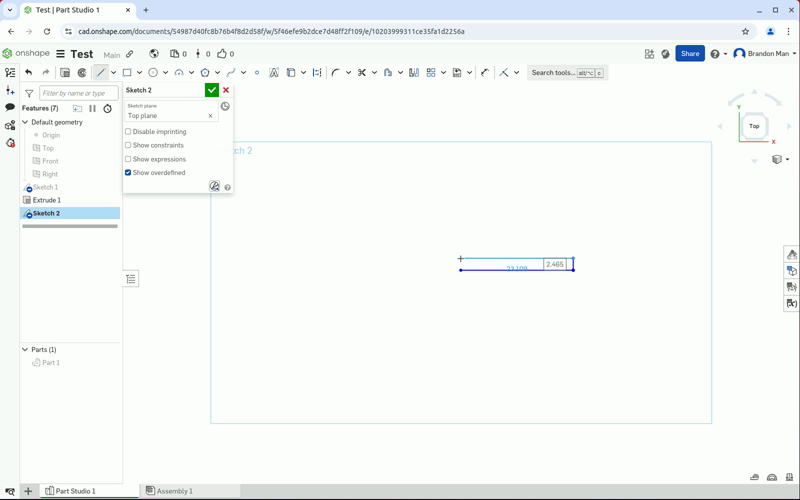
key_up(shift)
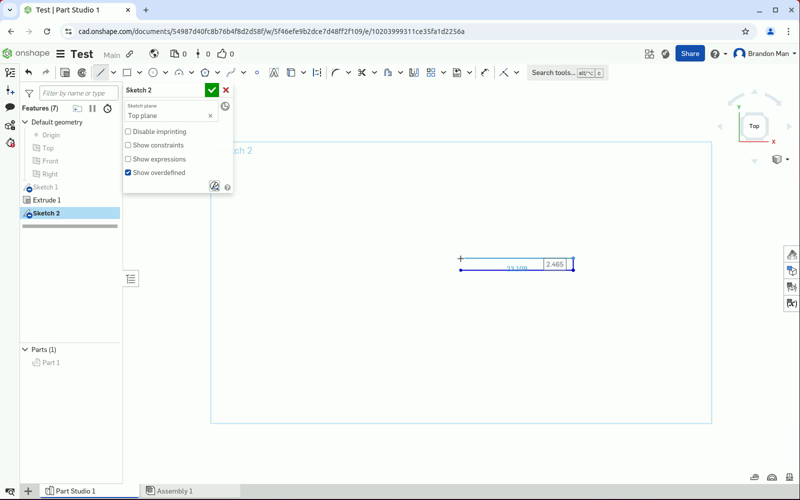
mouse_move(490, 258)
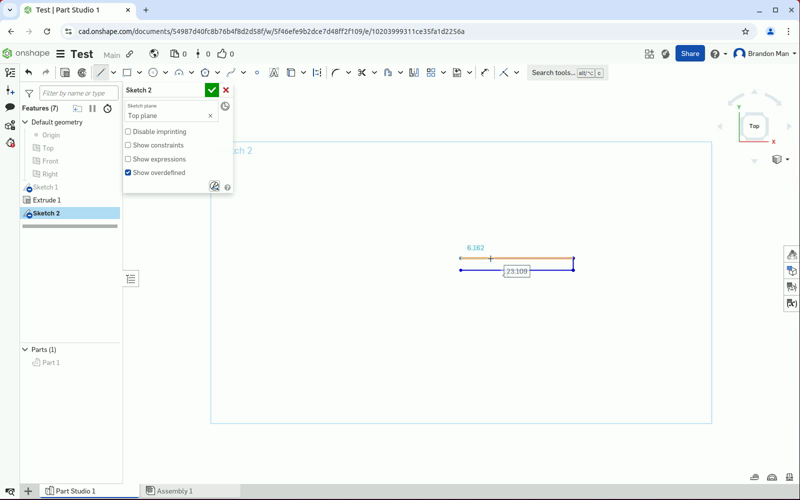
key_down(shift)
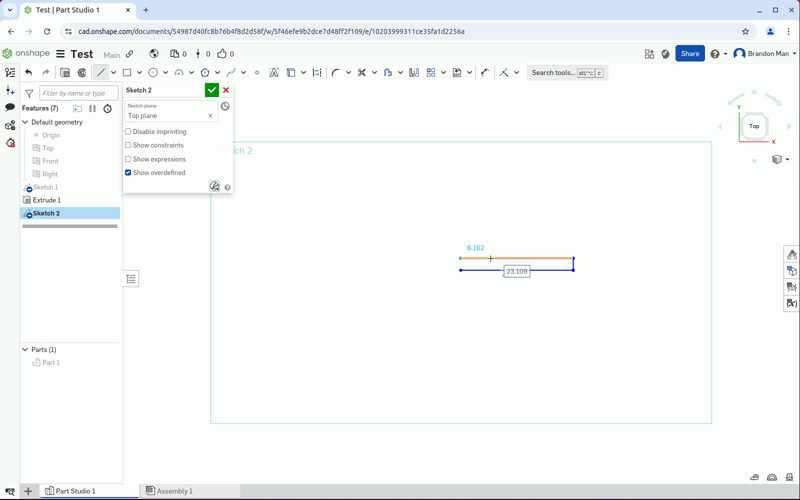
mouse_move(460, 270)
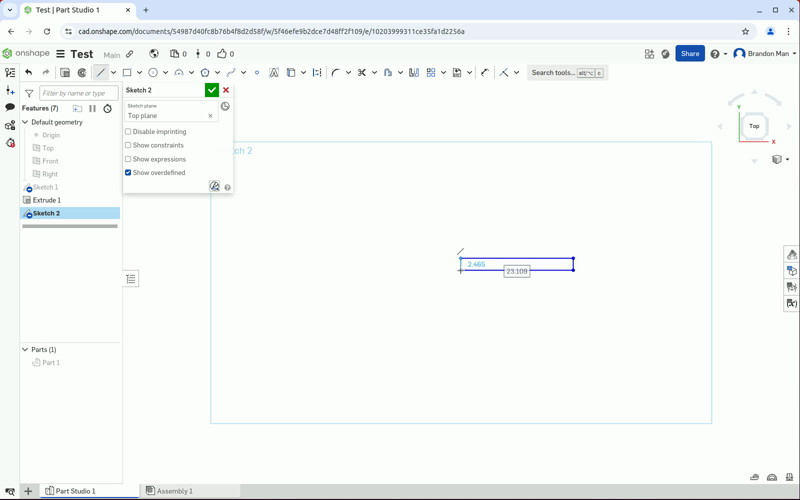
key_up(shift)
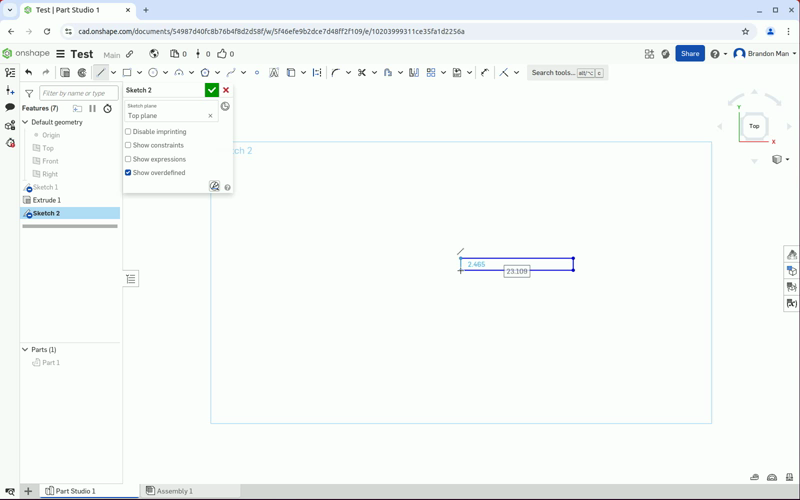
click(460, 270)
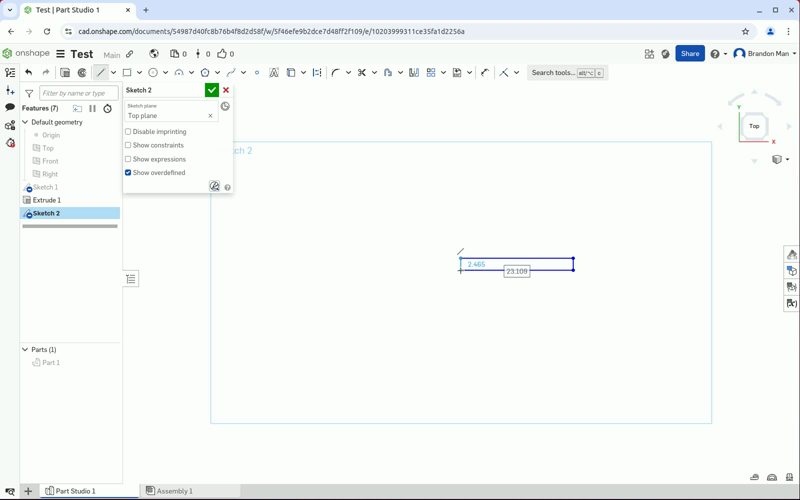
key(esc)
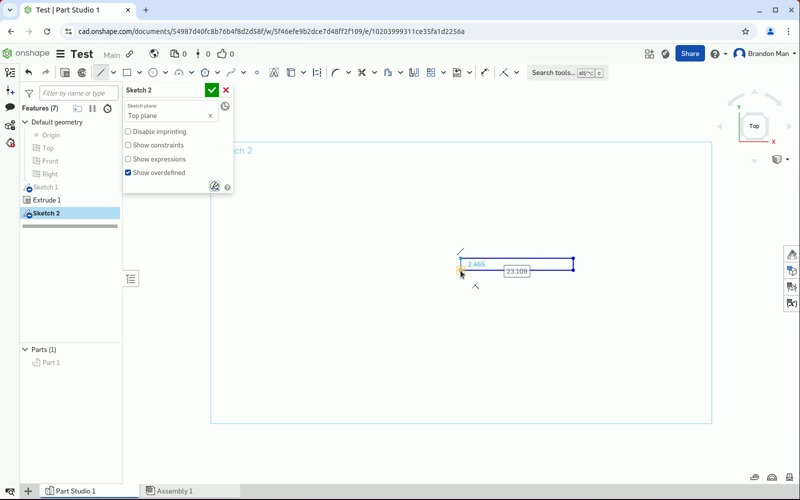
mouse_move(473, 262)
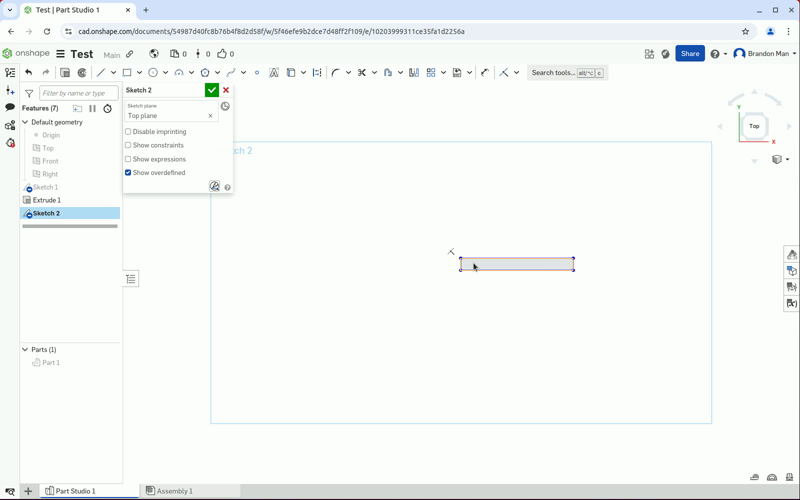
scroll(6)
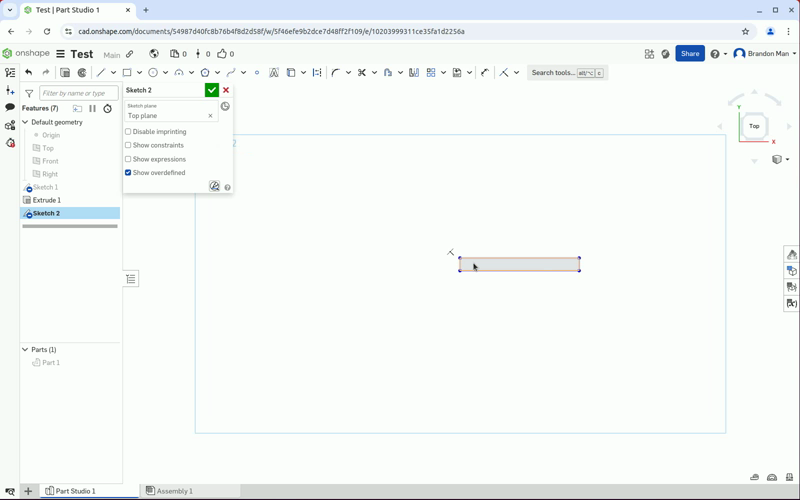
scroll(6)
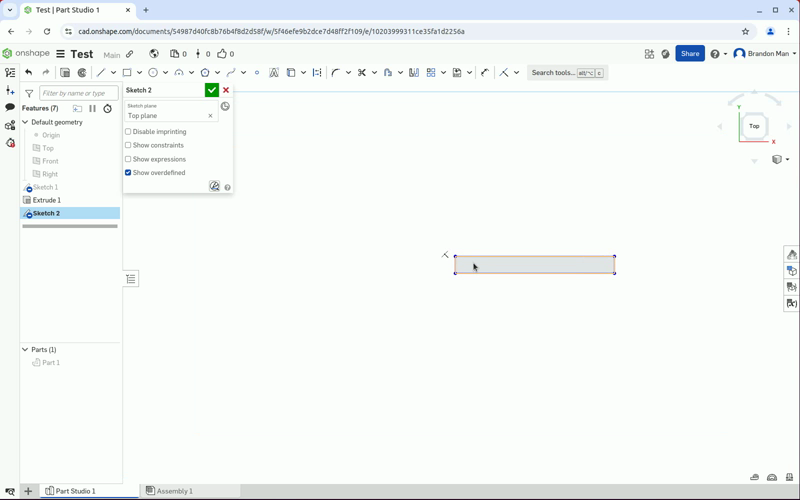
scroll(6)
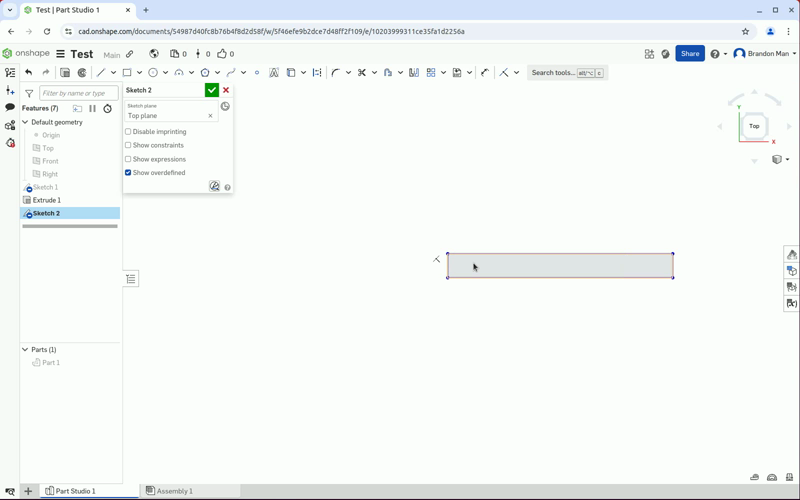
scroll(6)
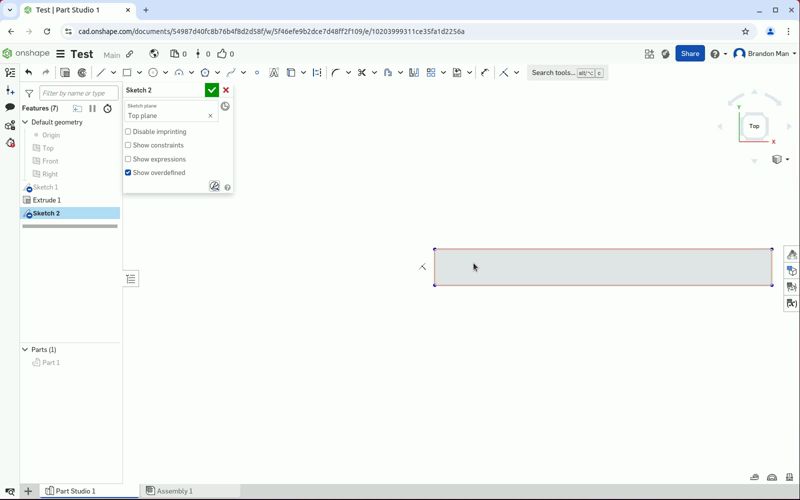
scroll(6)
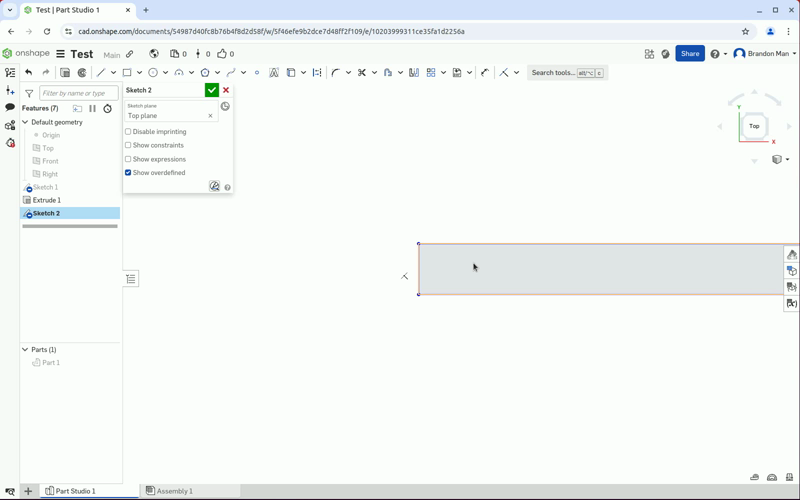
scroll(6)
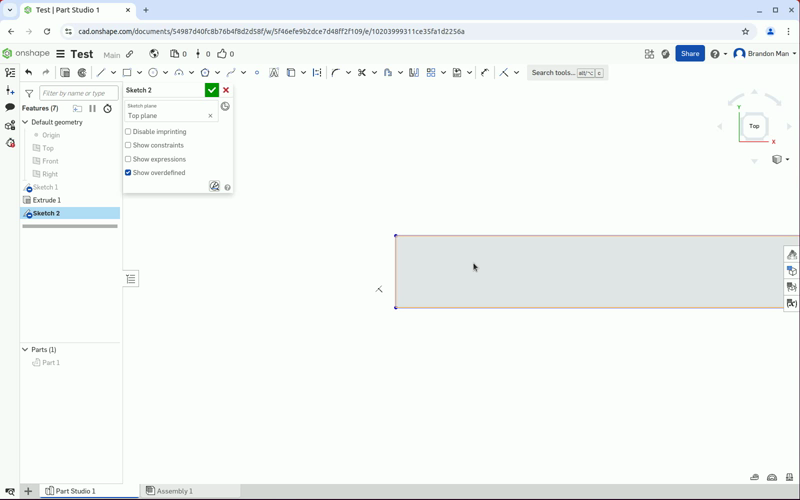
scroll(6)
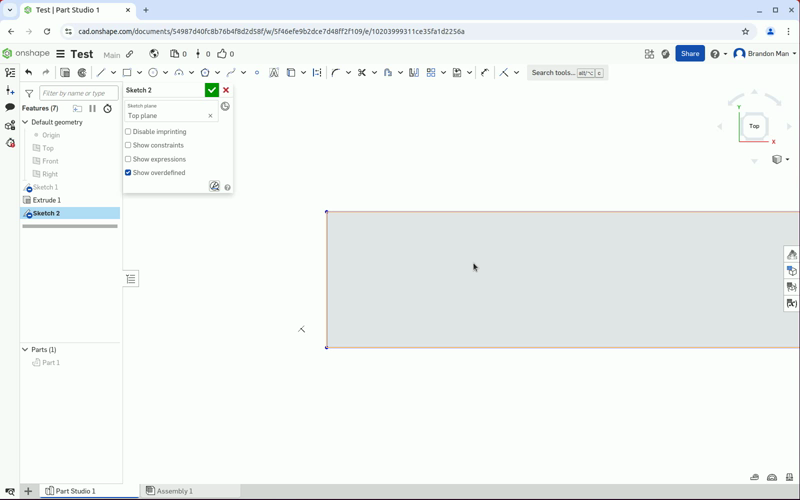
click(473, 262)
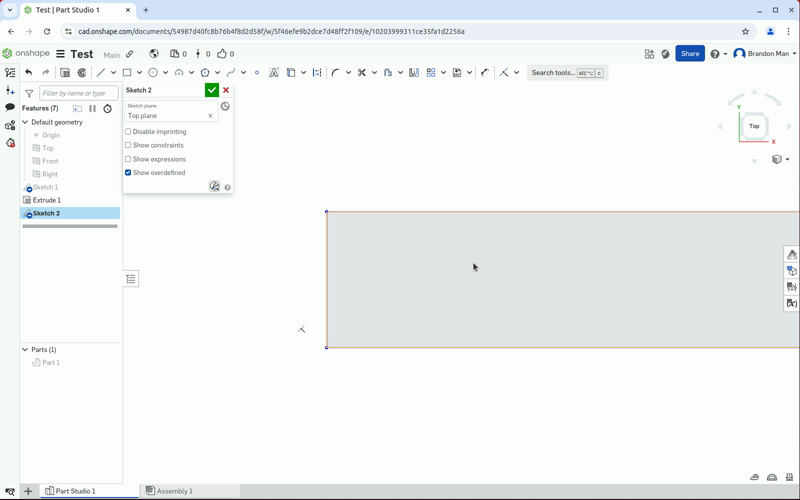
scroll(-6)
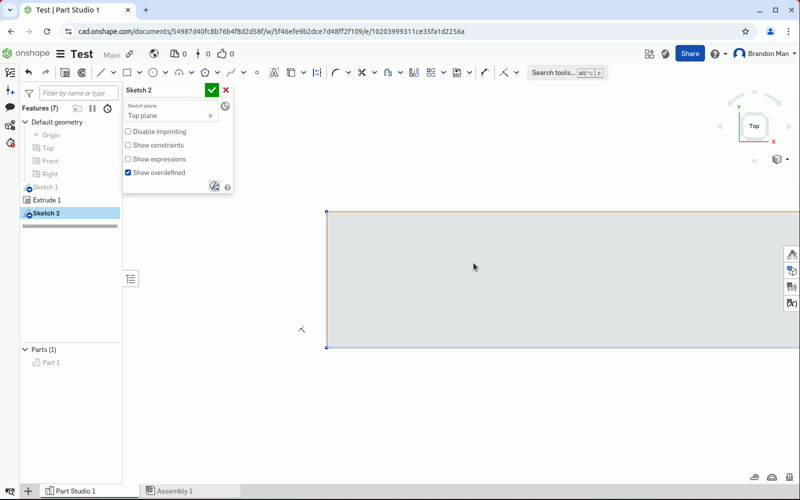
scroll(-6)
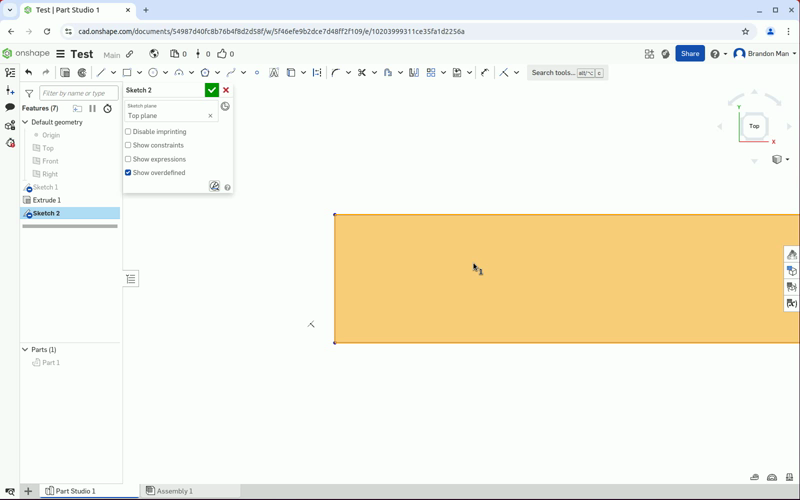
scroll(-6)
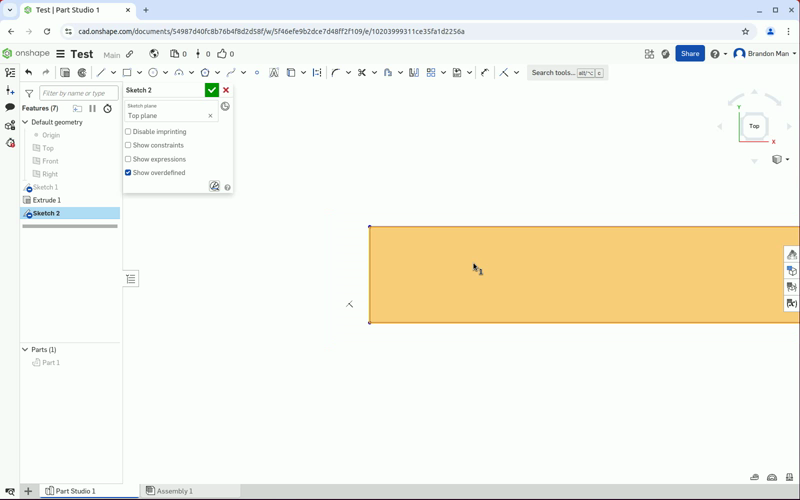
scroll(-6)
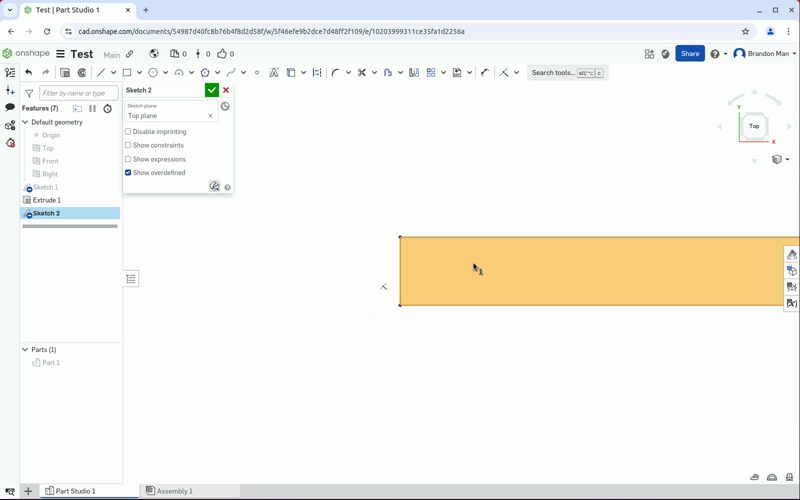
scroll(-6)
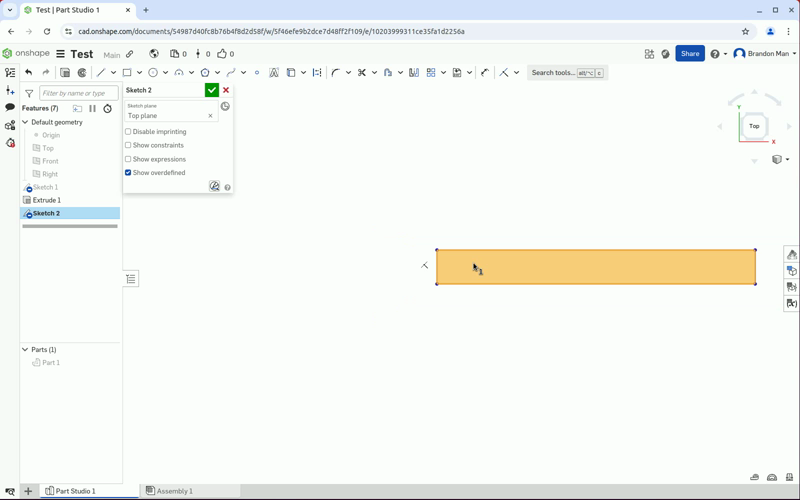
scroll(-6)
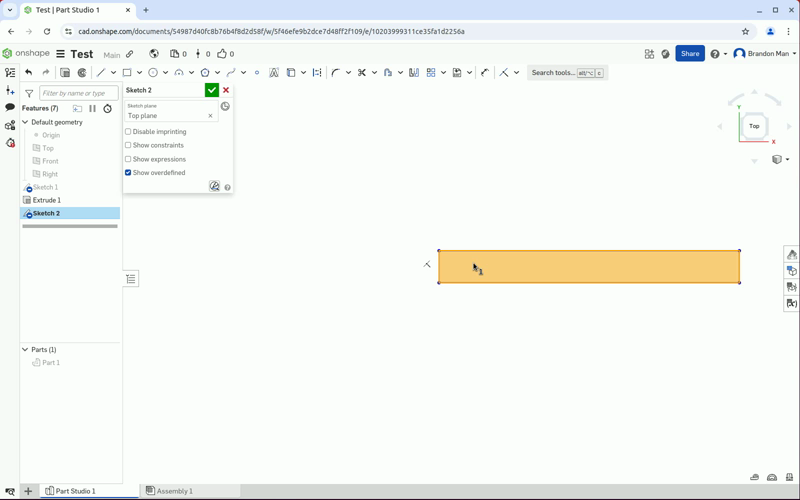
scroll(-6)
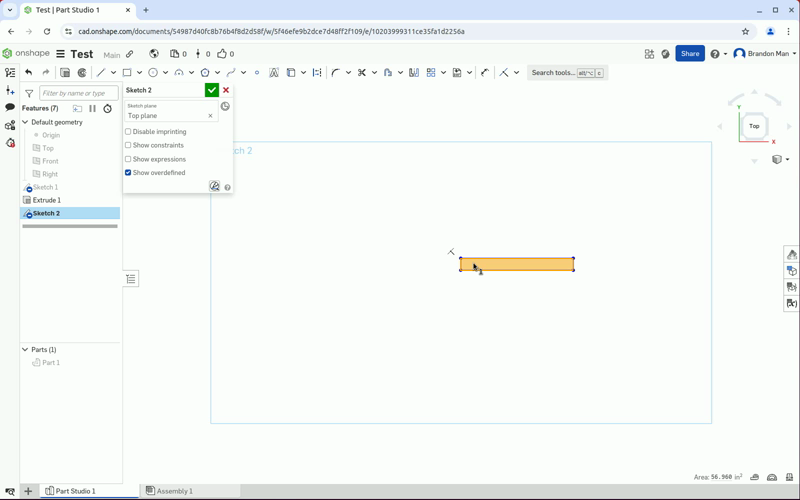
mouse_move(73, 352)
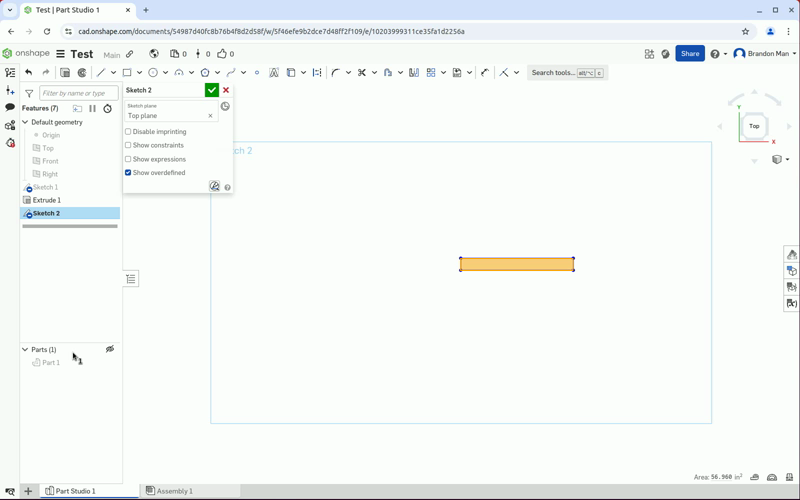
key(shift+y)
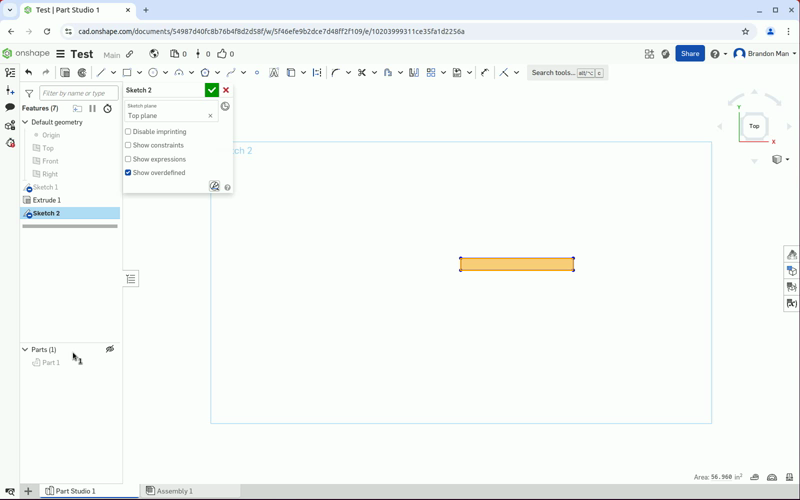
key(shift+e)
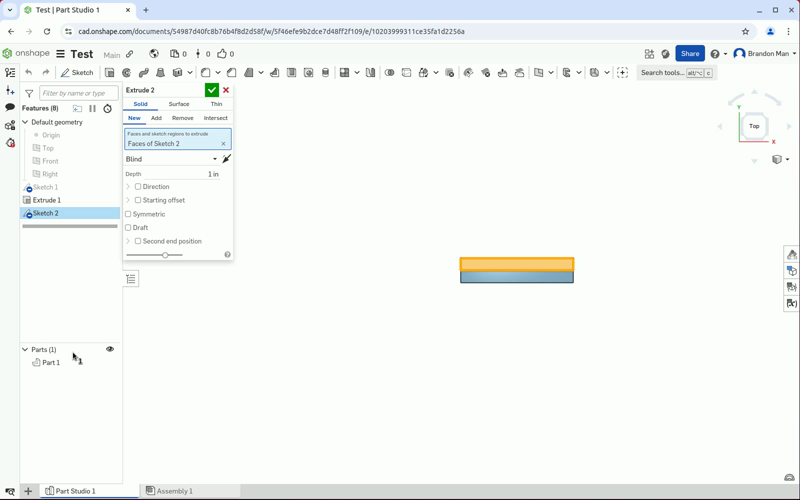
mouse_move(143, 106)
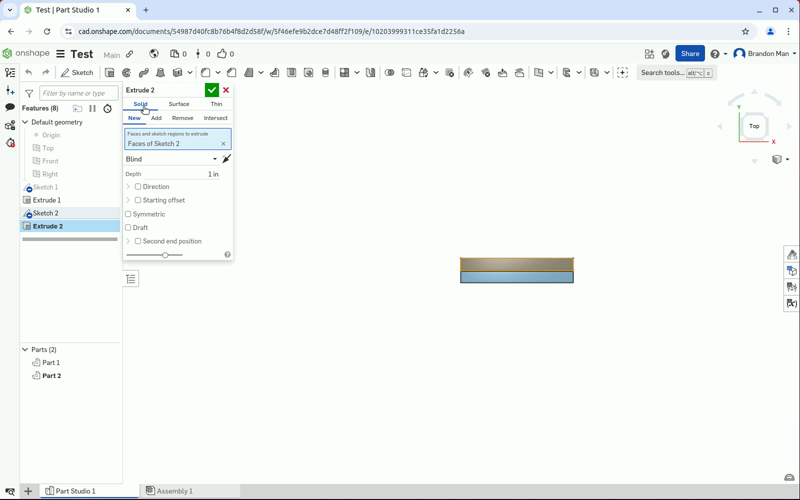
click(143, 106)
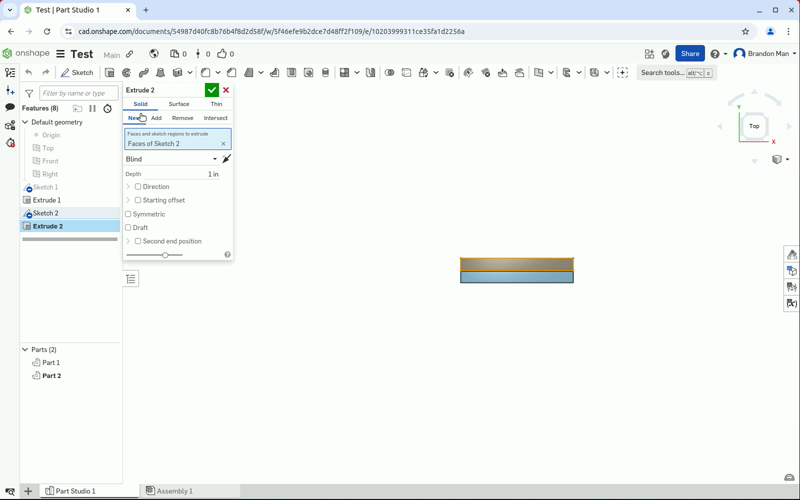
mouse_move(137, 120)
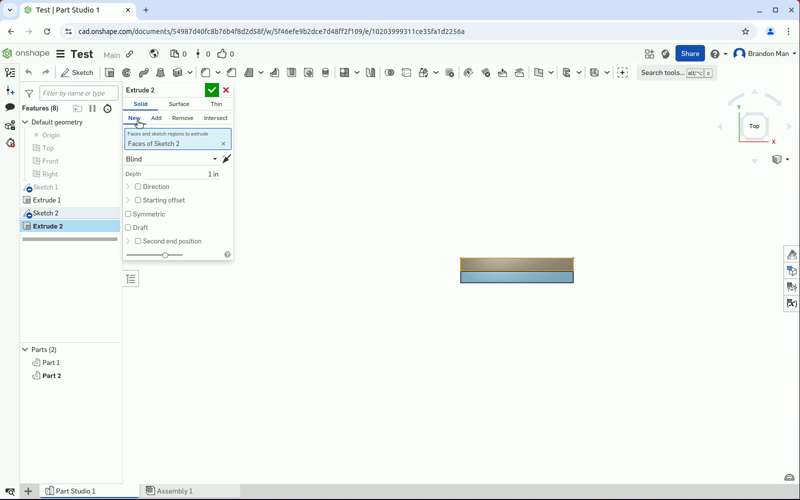
click(137, 120)
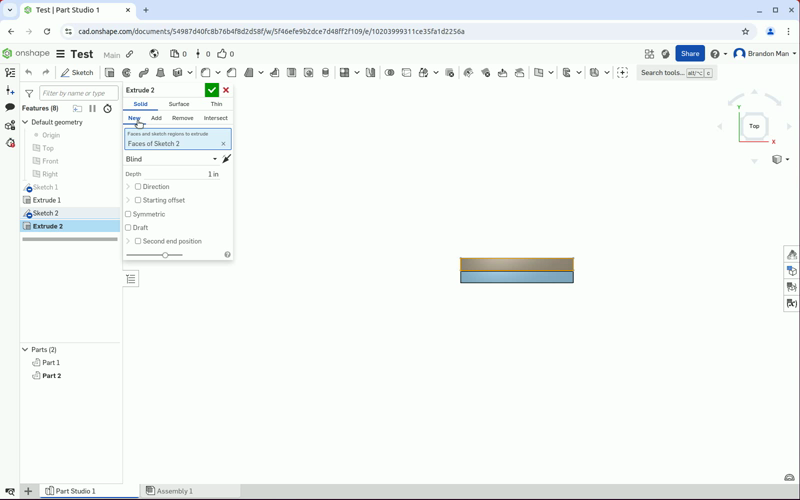
key(tab, 4)
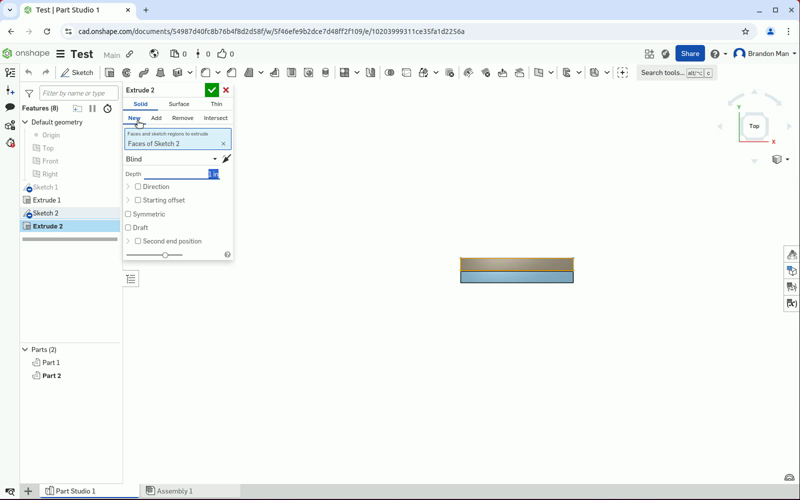
text(0.722)
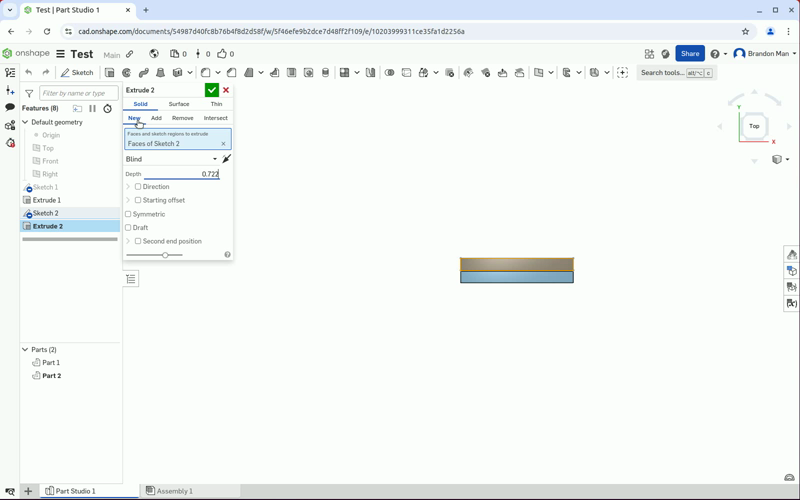
key(enter)
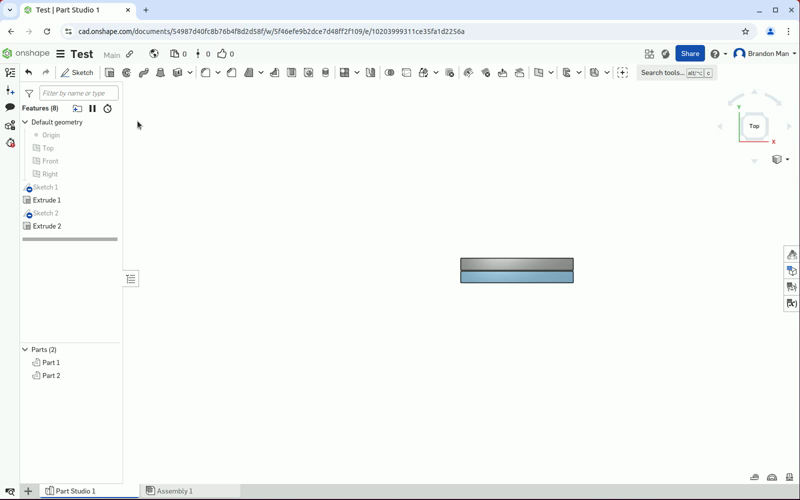
key(shift+h)
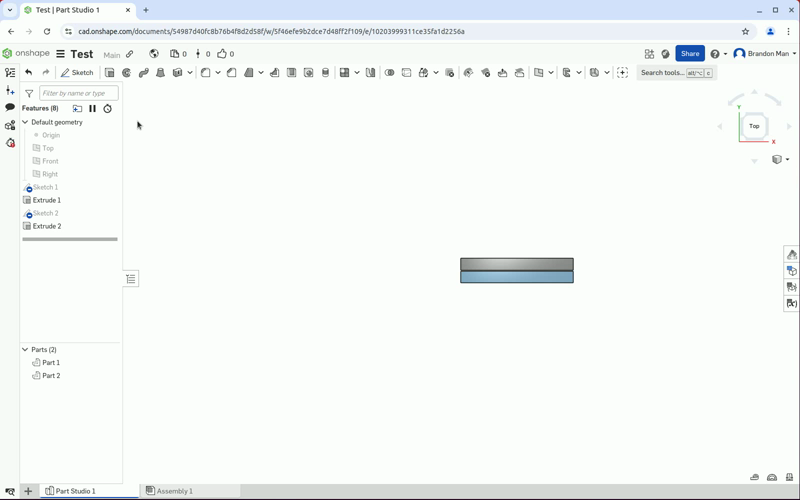
key(shift+h)
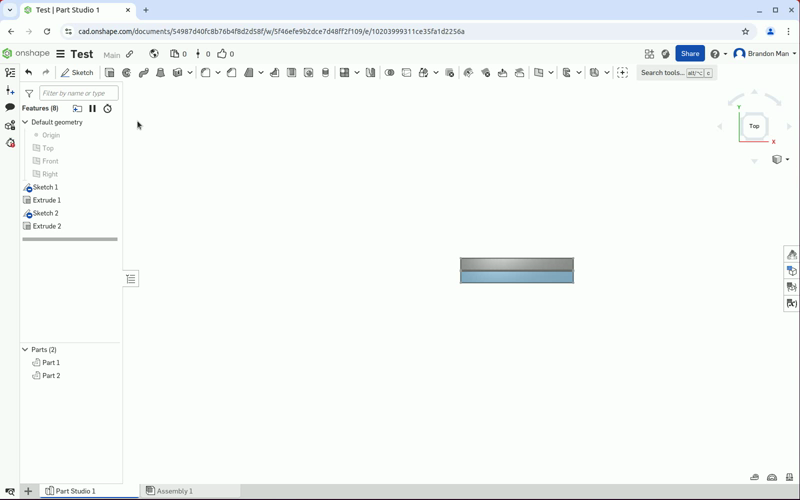
key(shift+7)
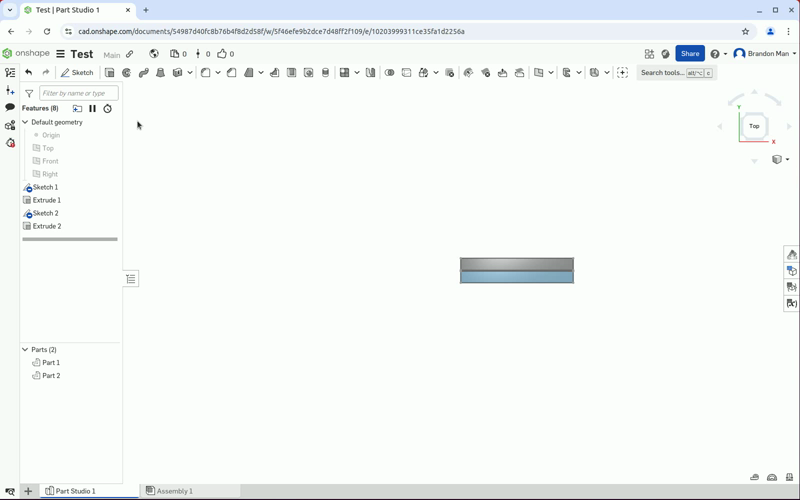
key(up, 3)
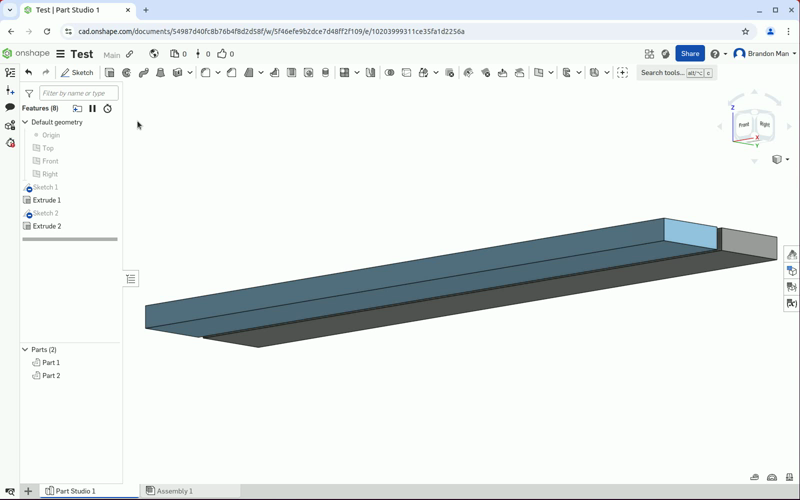
key(left, 3)
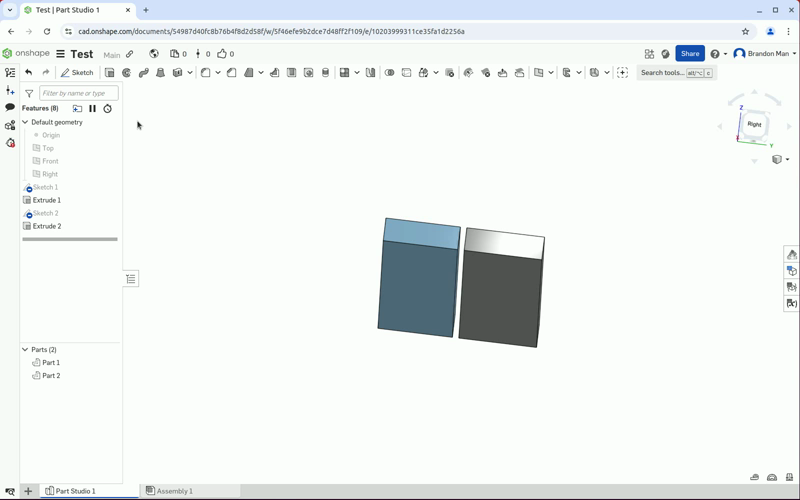
key(right, 3)
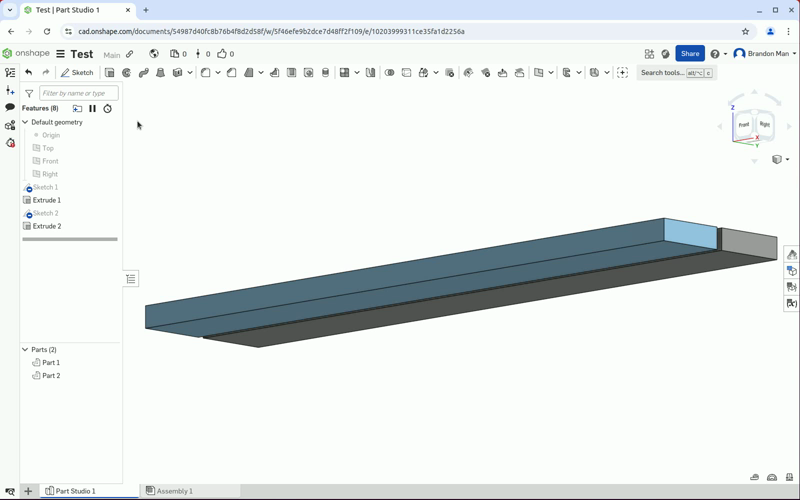
key(down, 3)
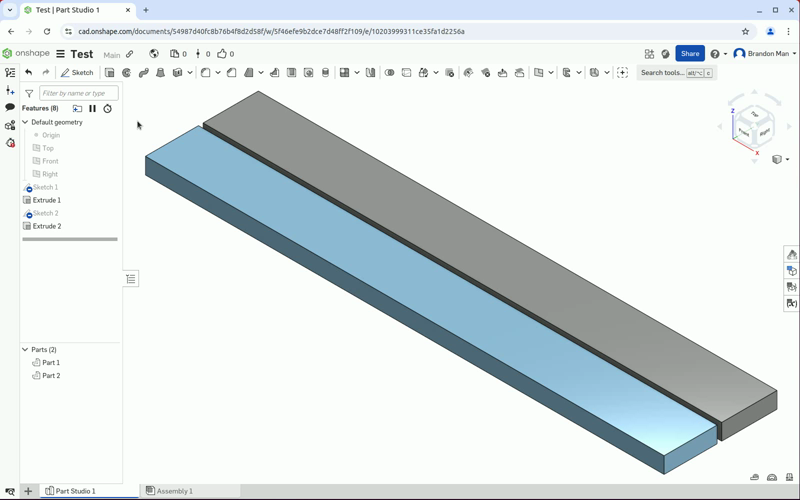
mouse_move(73, 189)
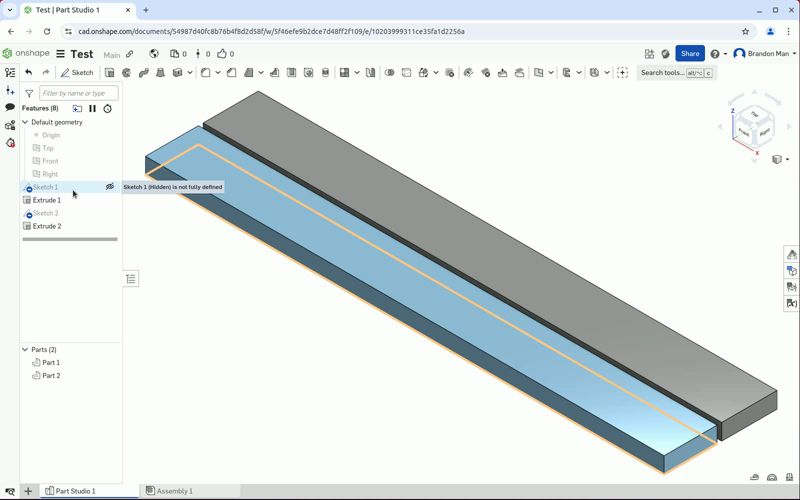
click(73, 189)